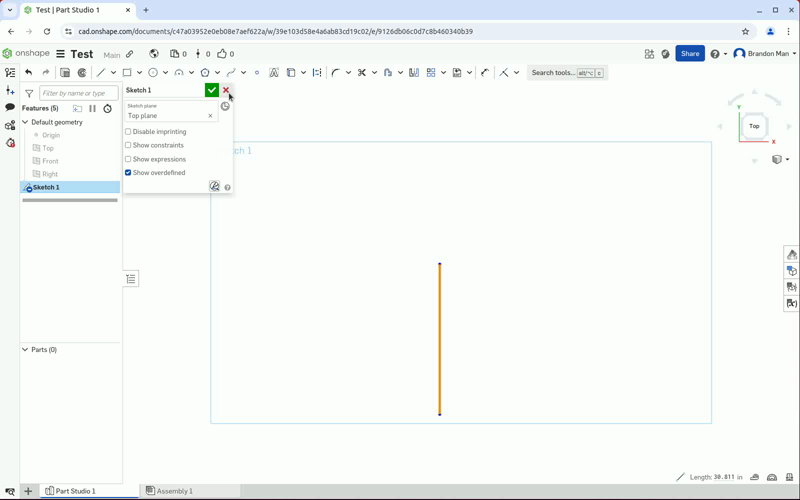
key(shift+h)
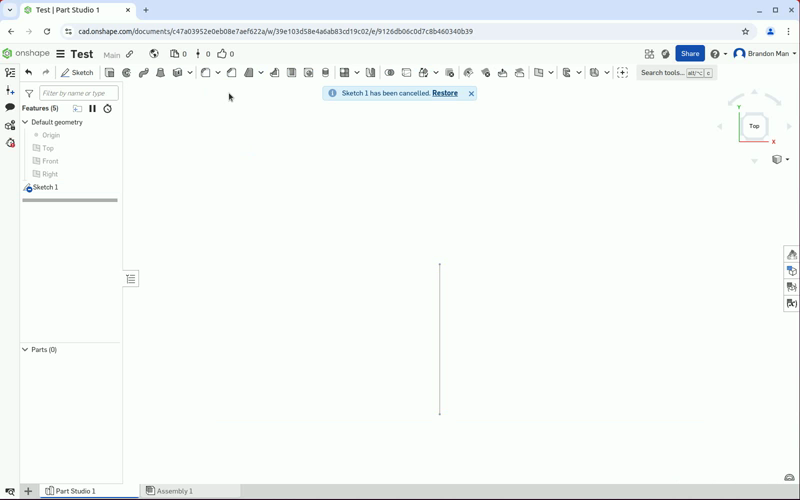
key(shift+s)
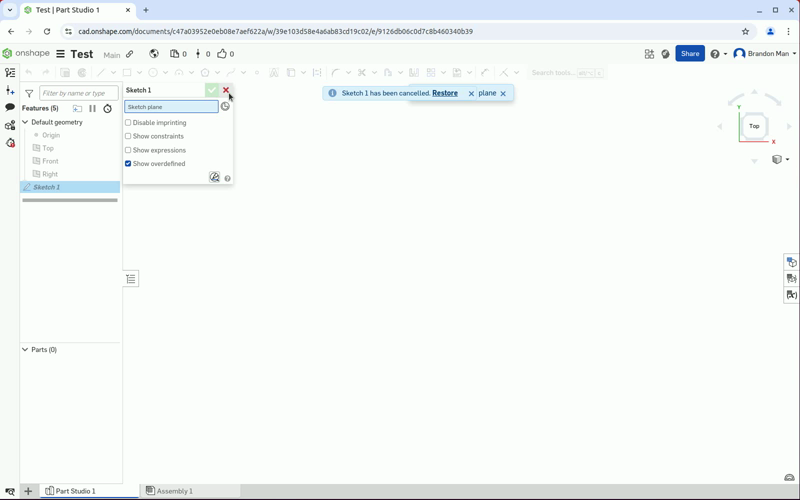
mouse_move(73, 150)
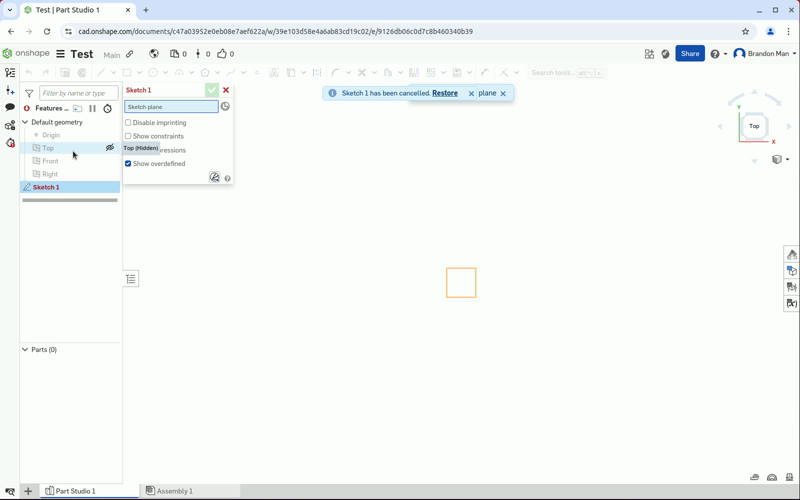
click(73, 150)
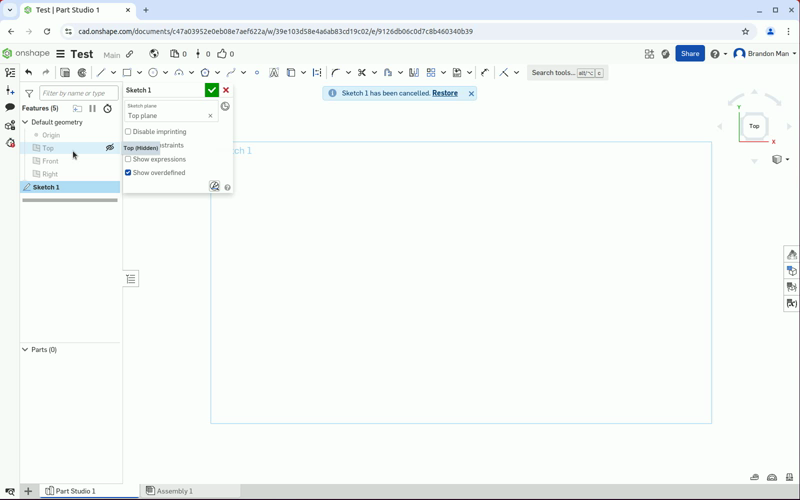
mouse_move(73, 352)
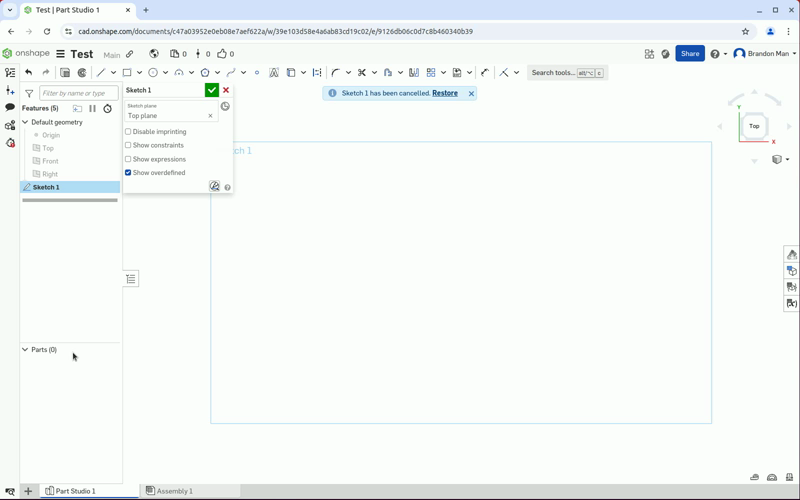
key(y)
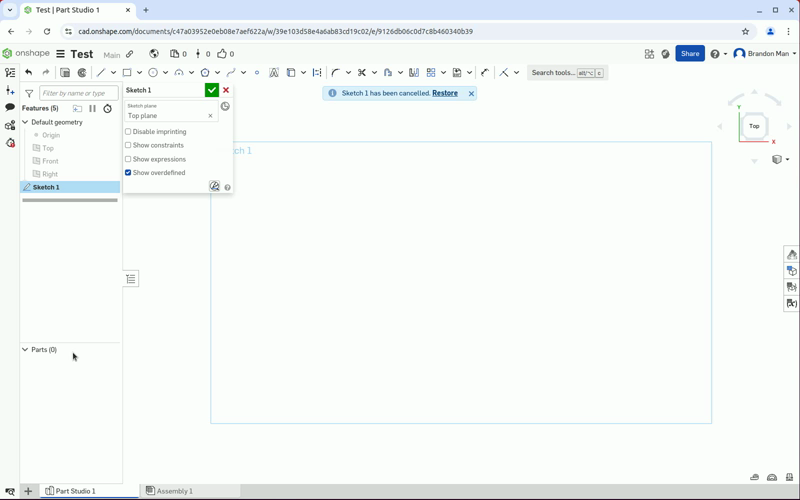
key(c)
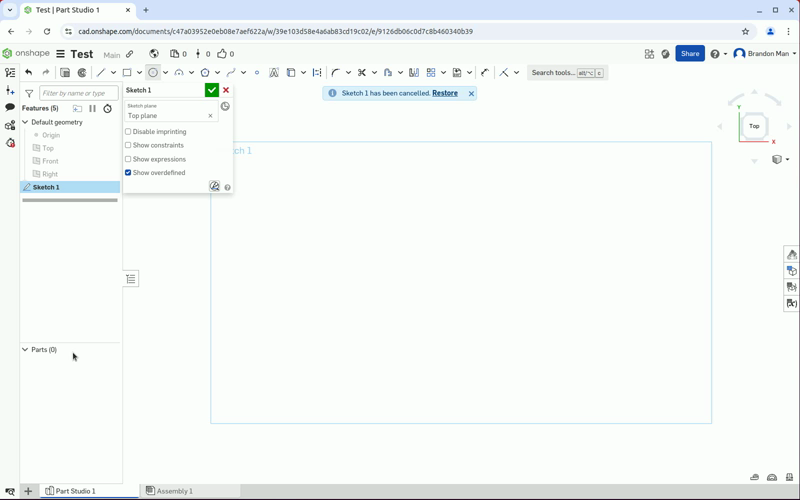
key_down(shift)
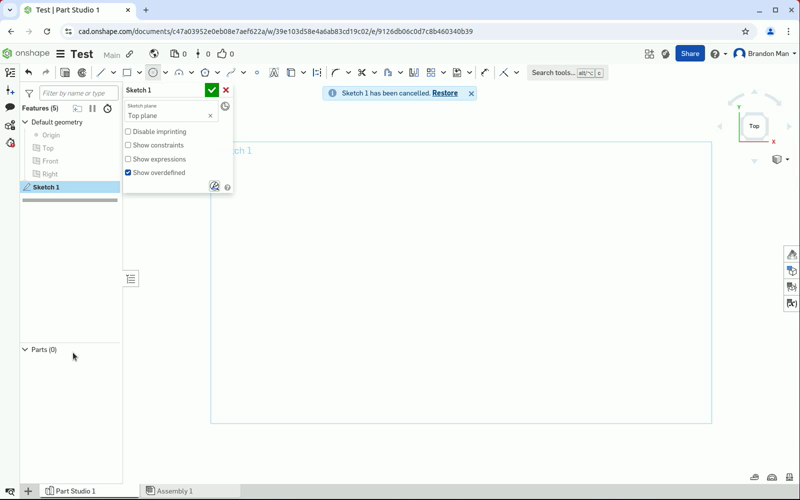
mouse_move(461, 282)
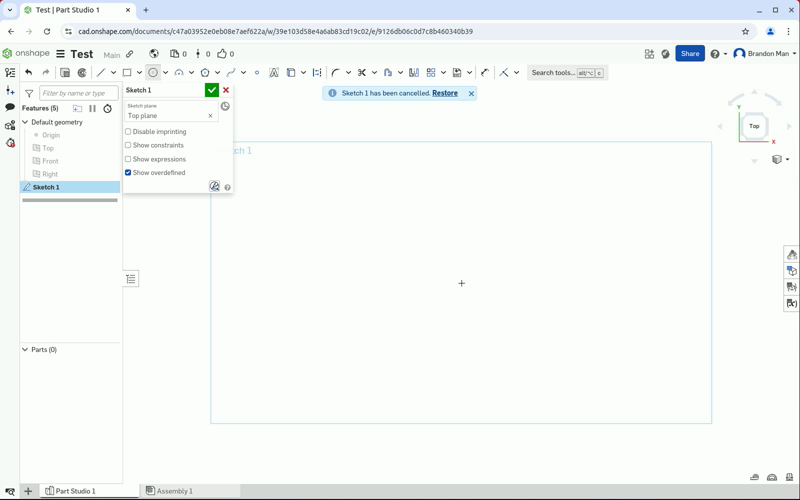
click(461, 282)
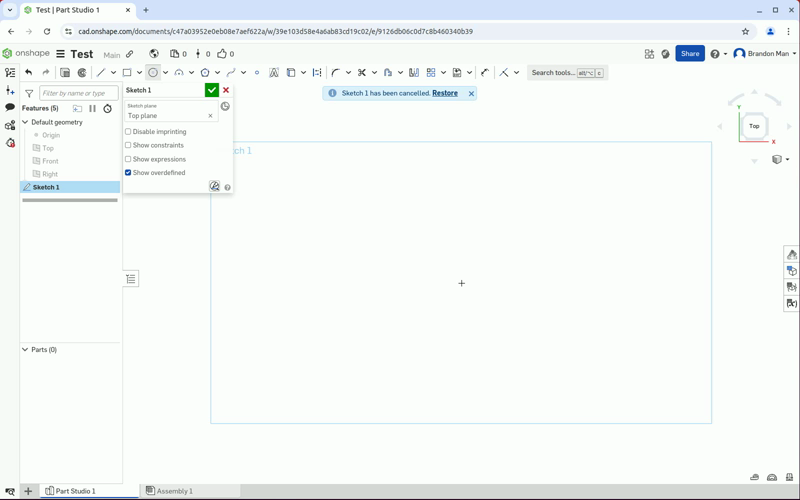
key_up(shift)
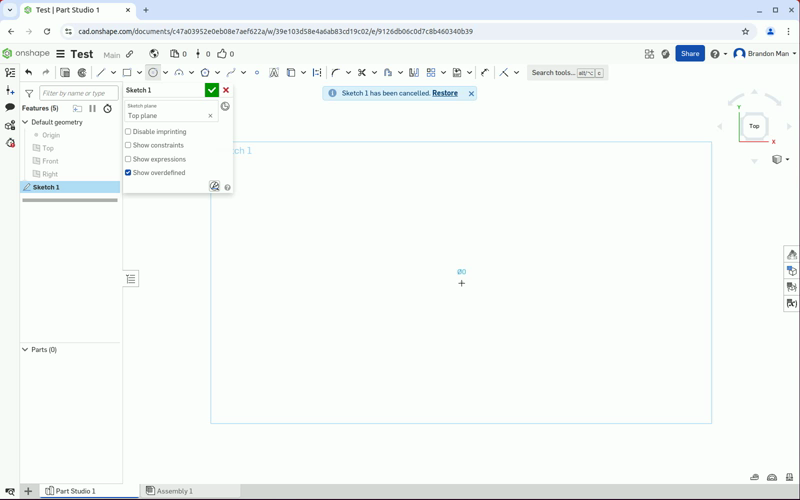
mouse_move(526, 282)
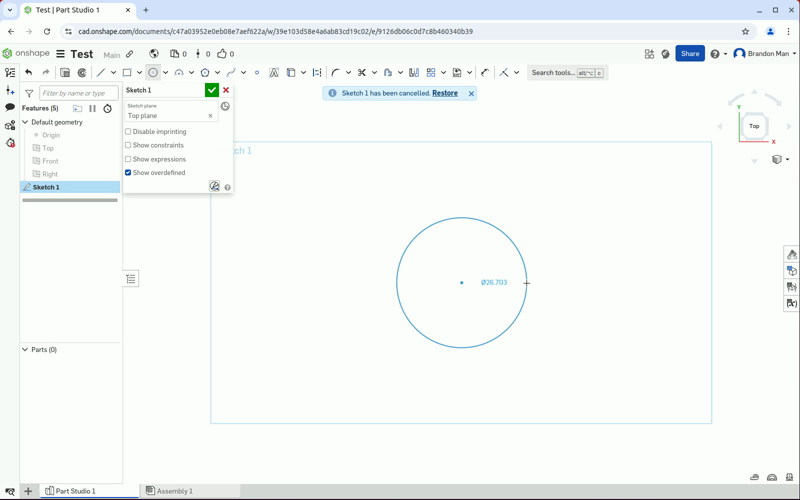
click(526, 282)
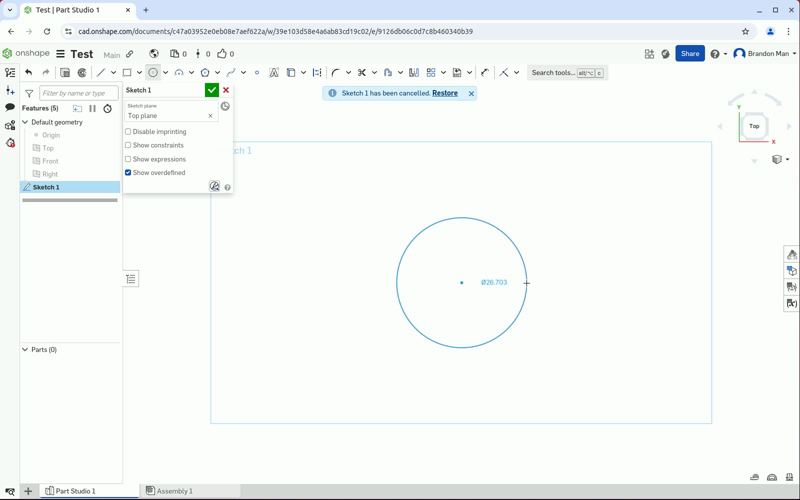
key(esc)
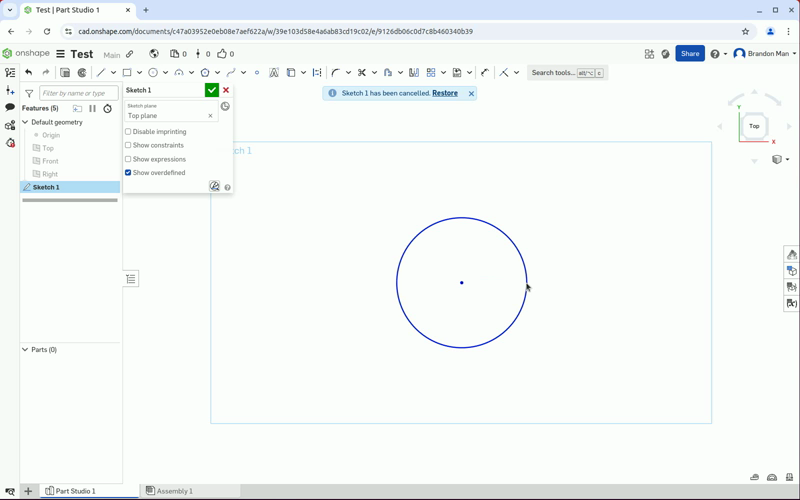
key(c)
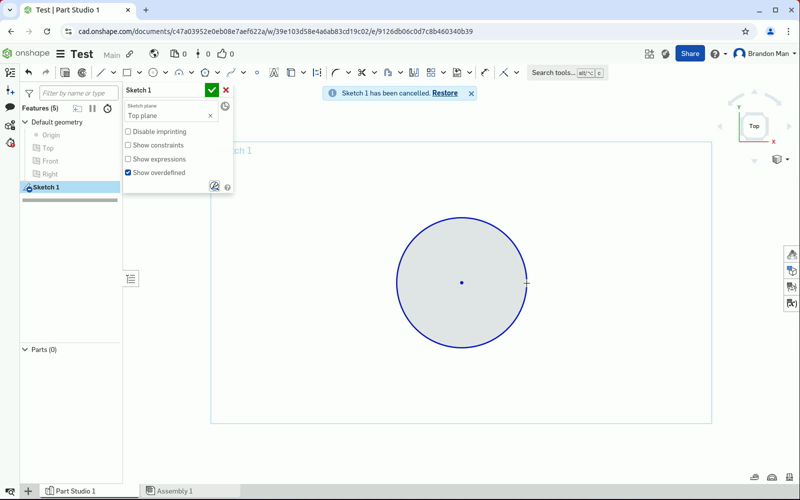
key_down(shift)
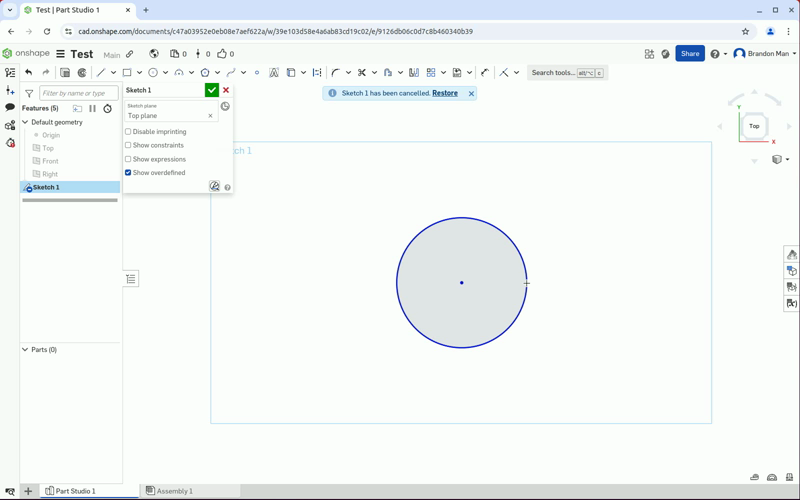
mouse_move(461, 282)
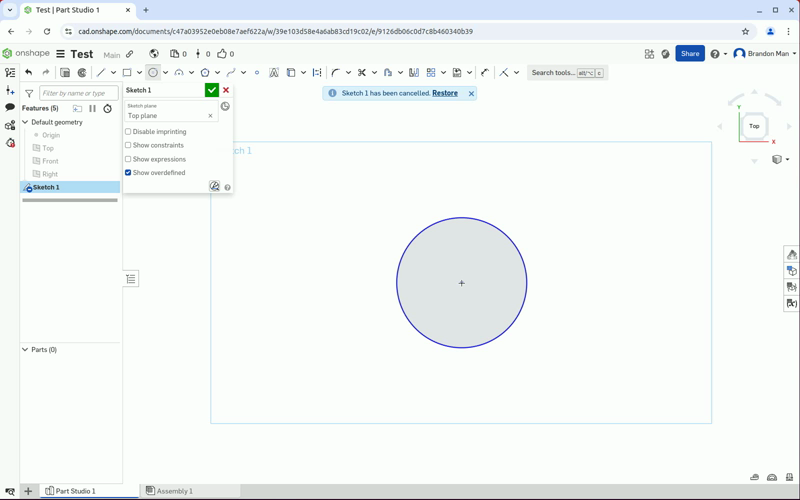
click(461, 282)
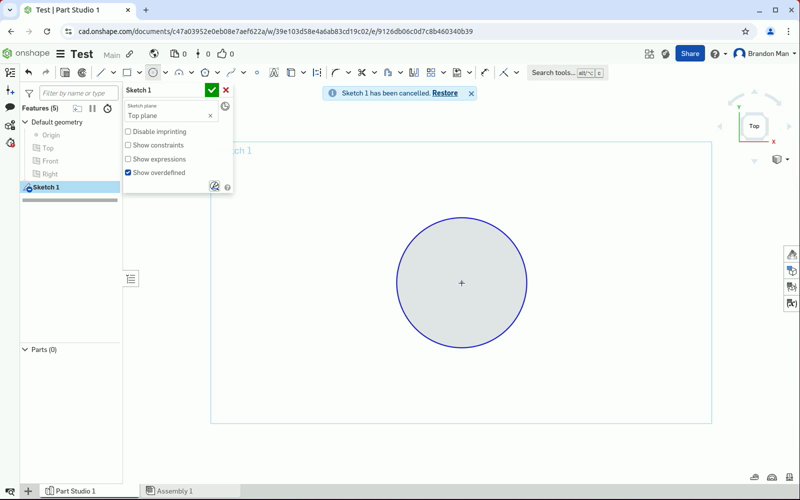
key_up(shift)
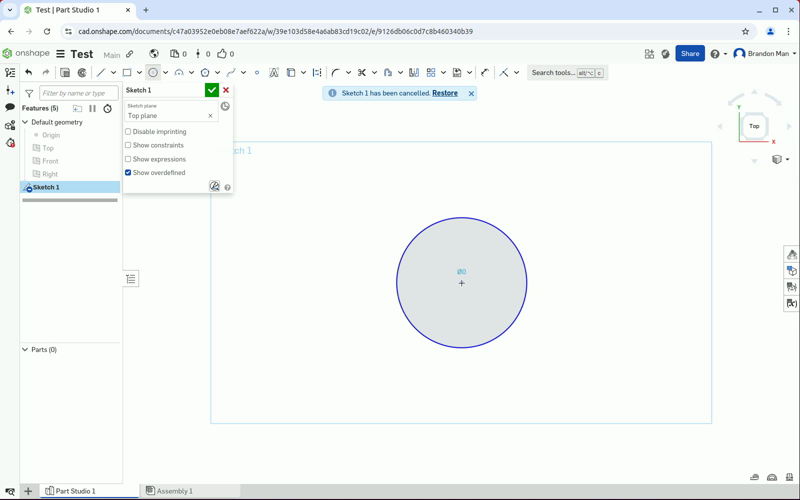
mouse_move(501, 282)
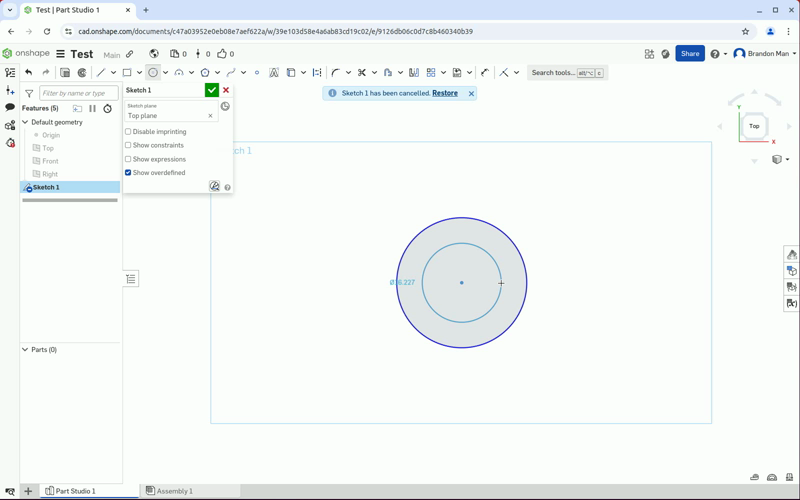
click(501, 282)
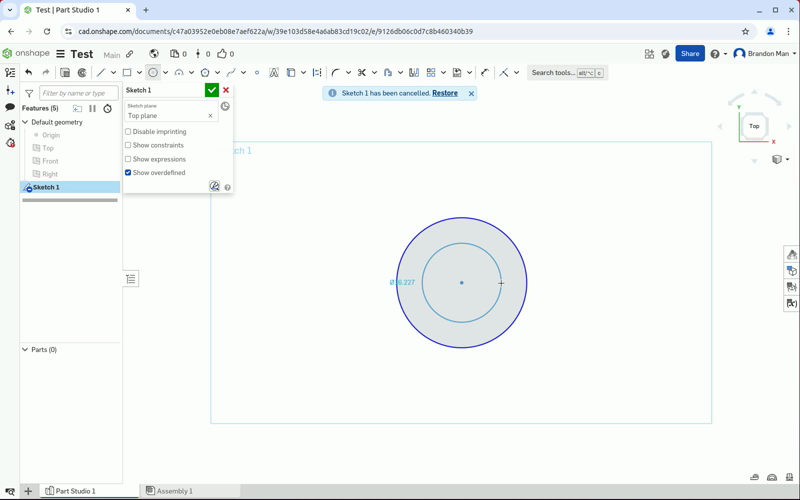
key(esc)
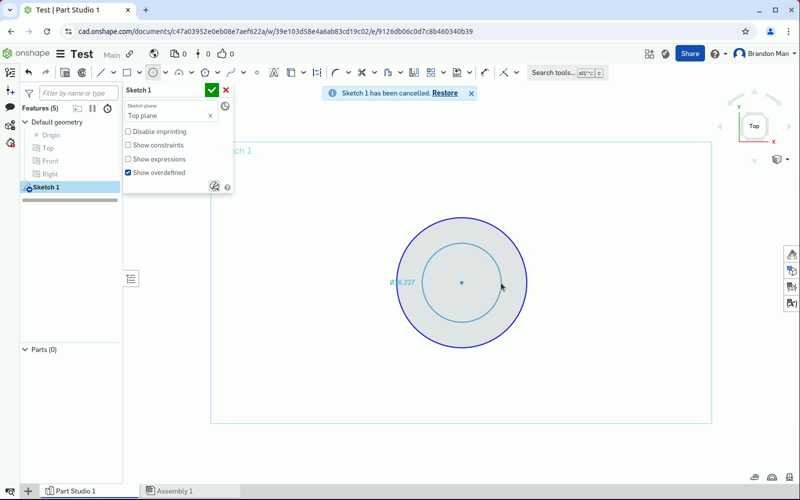
mouse_move(438, 333)
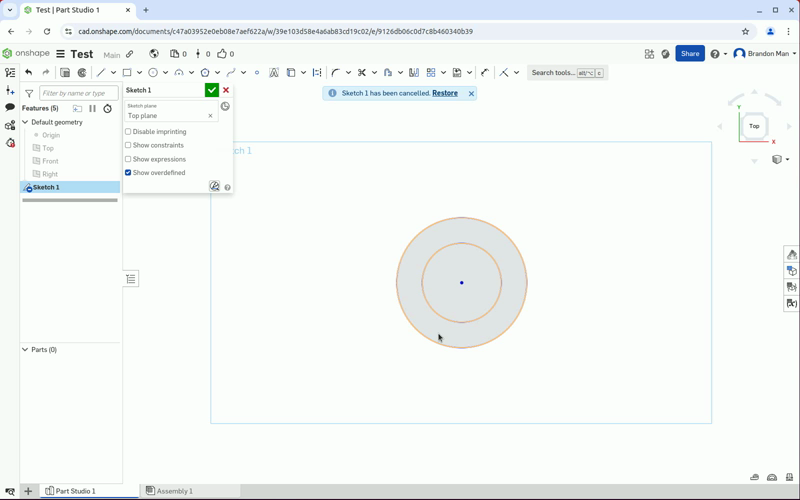
click(438, 333)
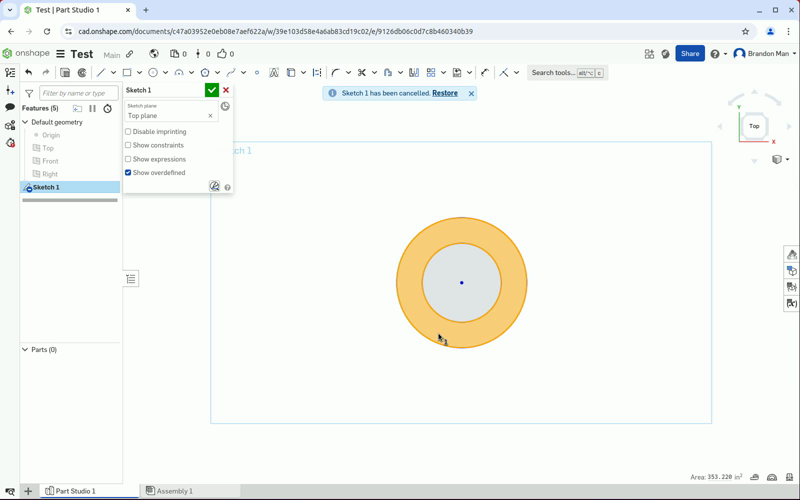
mouse_move(73, 352)
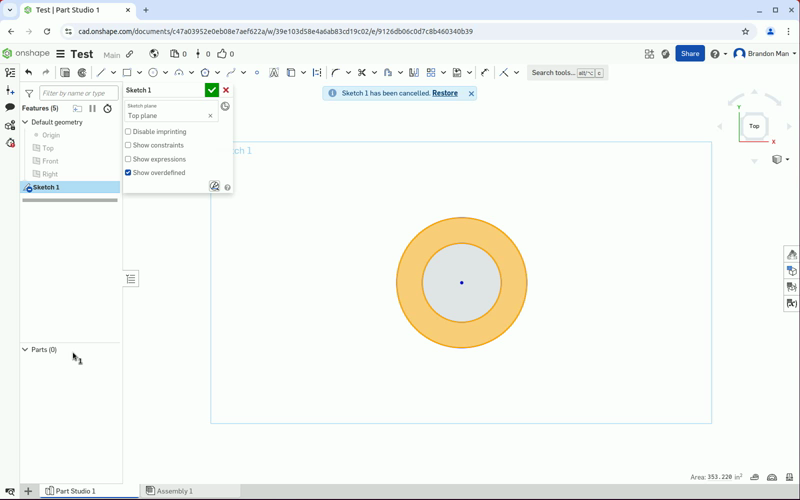
key(shift+y)
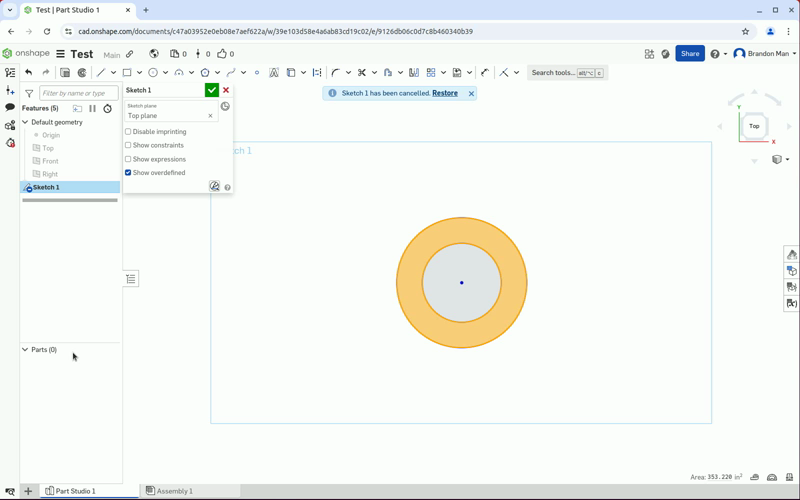
key(shift+e)
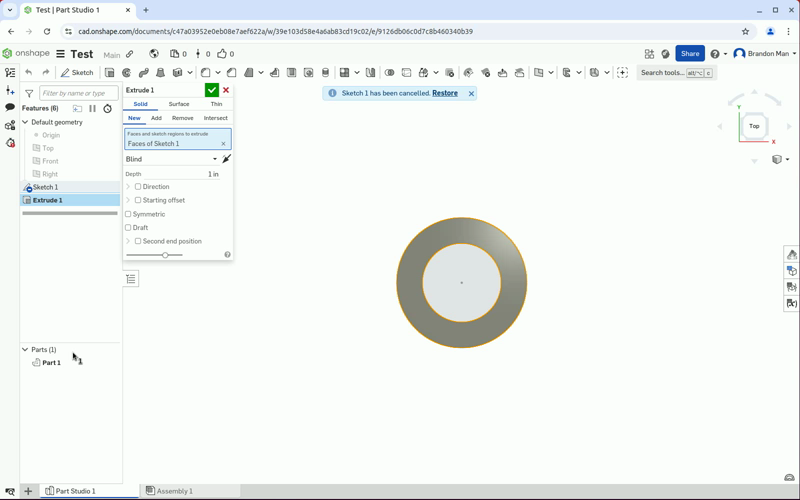
mouse_move(143, 106)
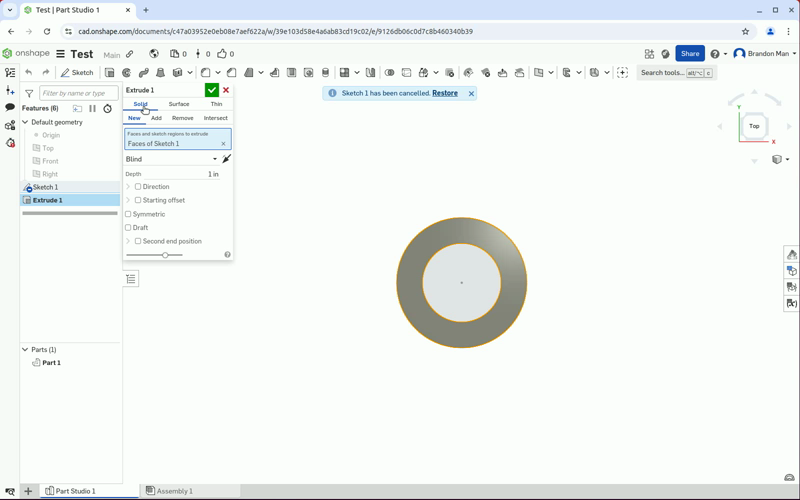
click(143, 106)
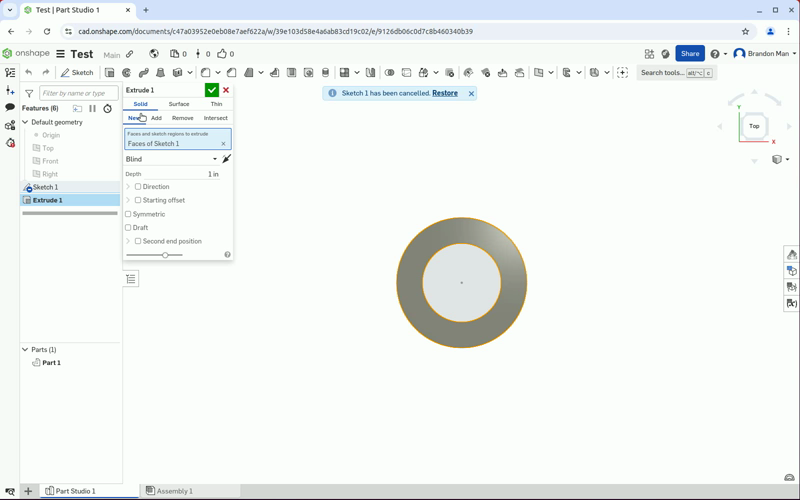
mouse_move(137, 120)
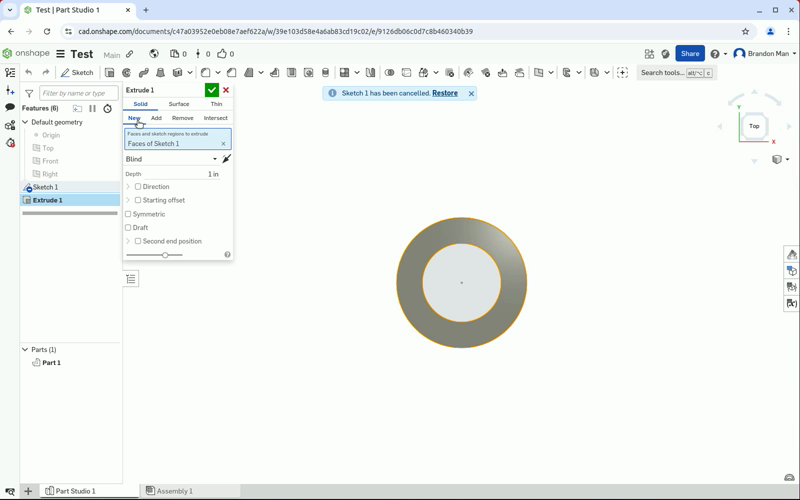
click(137, 120)
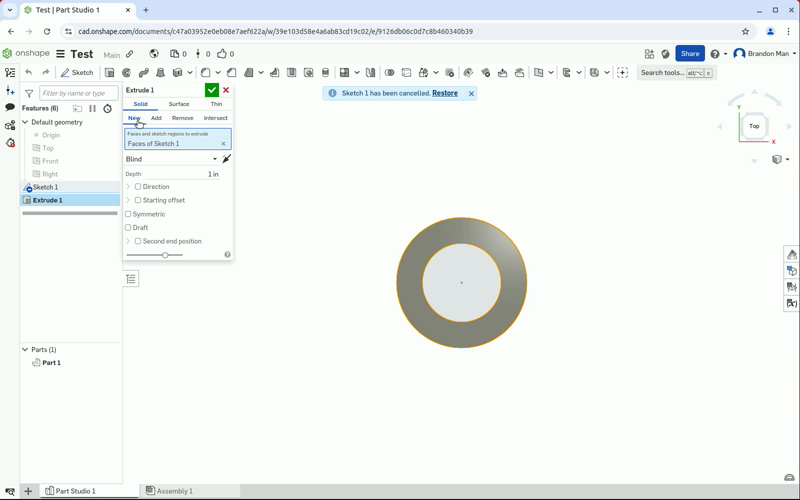
key(tab, 4)
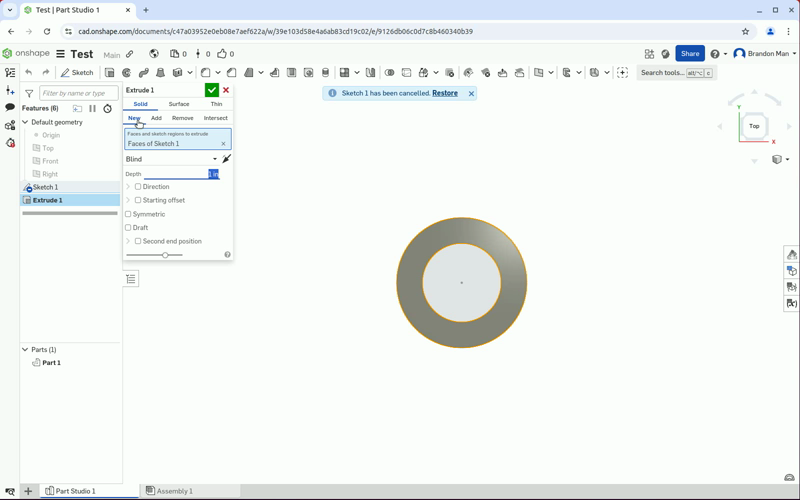
text(2.407)
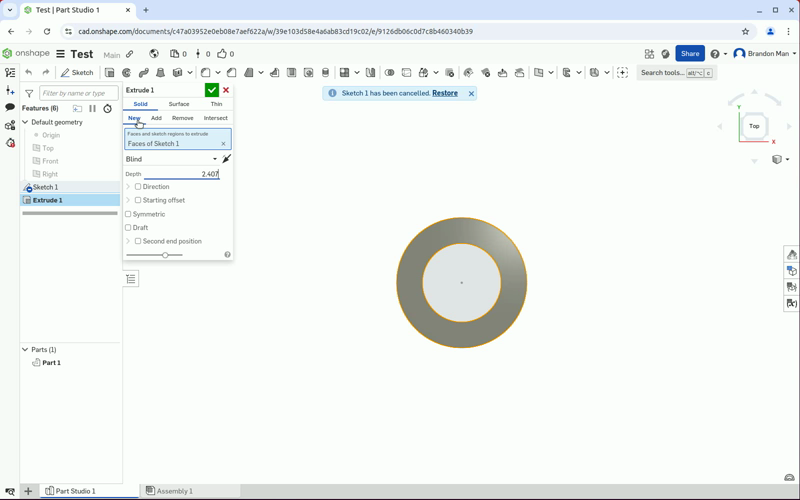
key(enter)
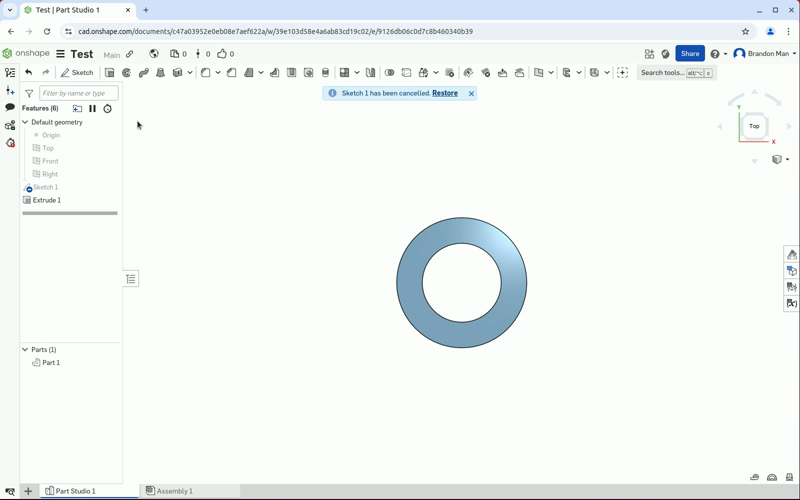
key(shift+h)
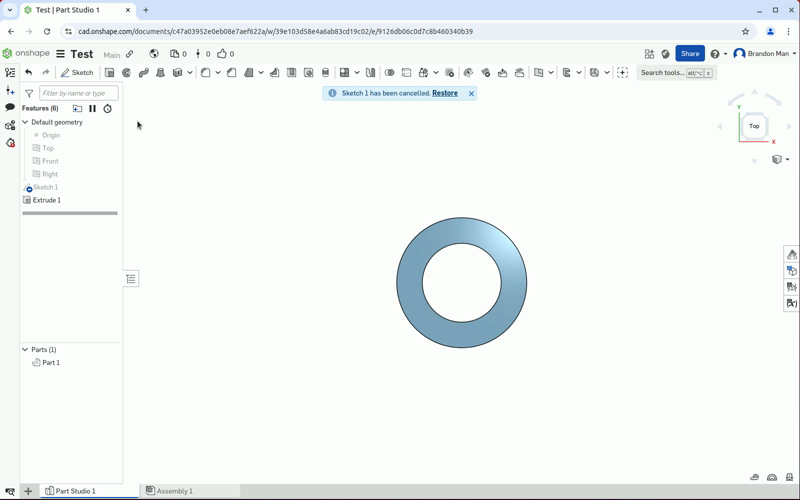
key(shift+h)
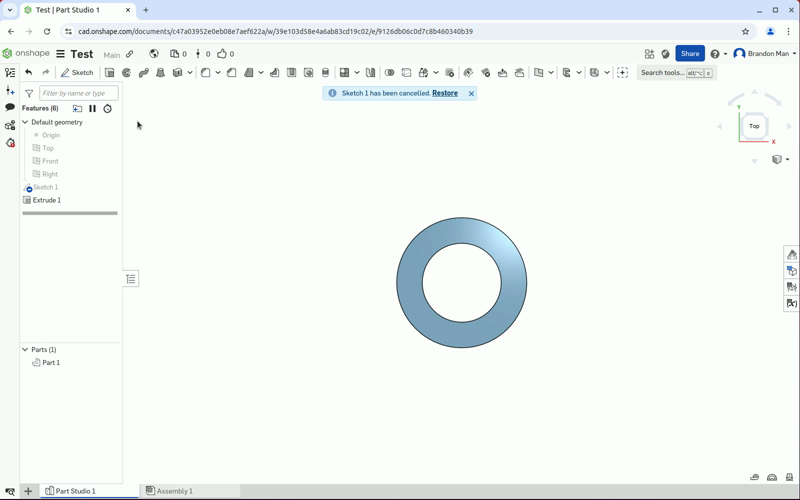
mouse_move(73, 189)
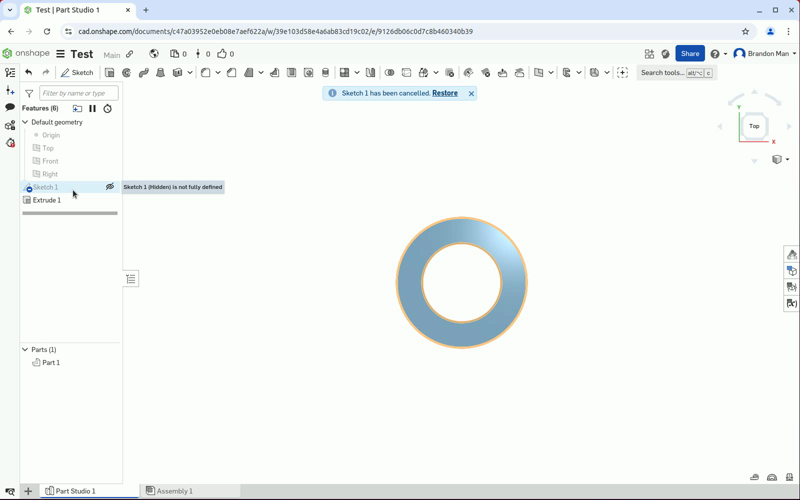
click(73, 189)
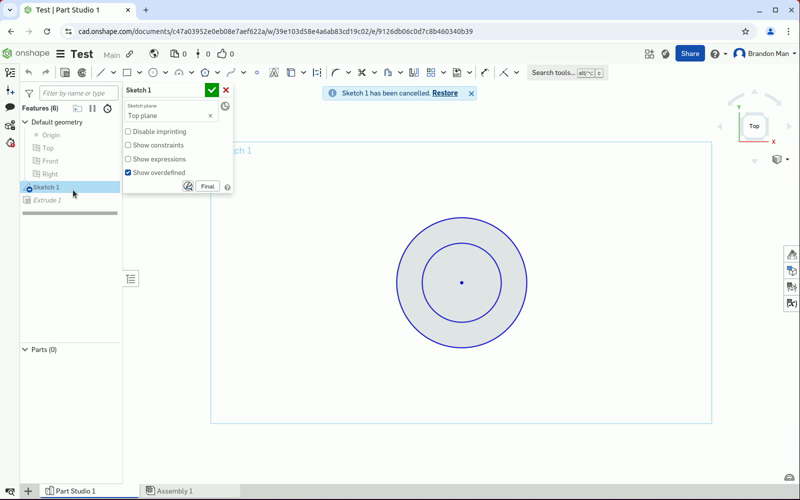
mouse_move(229, 92)
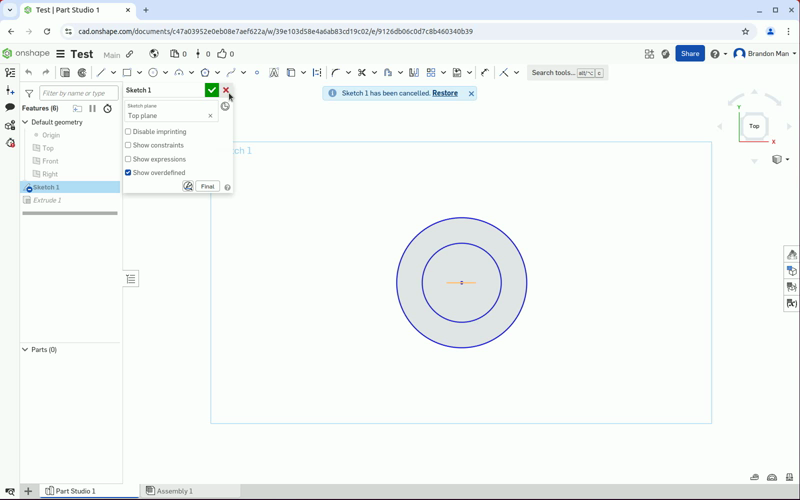
click(229, 92)
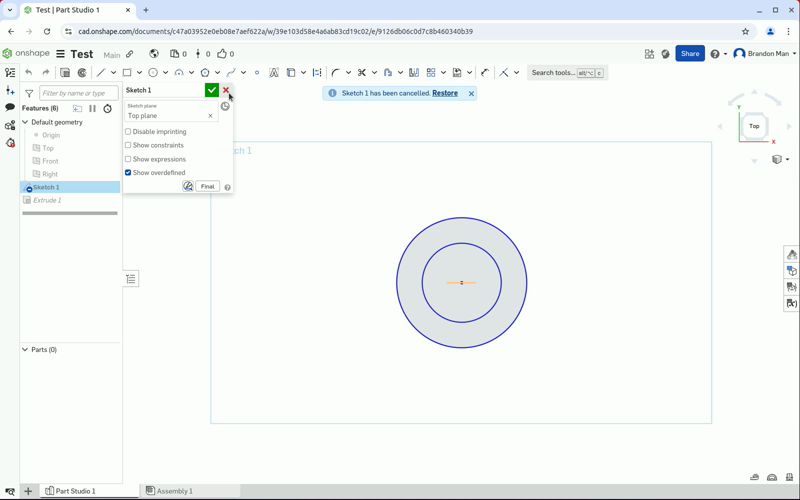
key(shift+s)
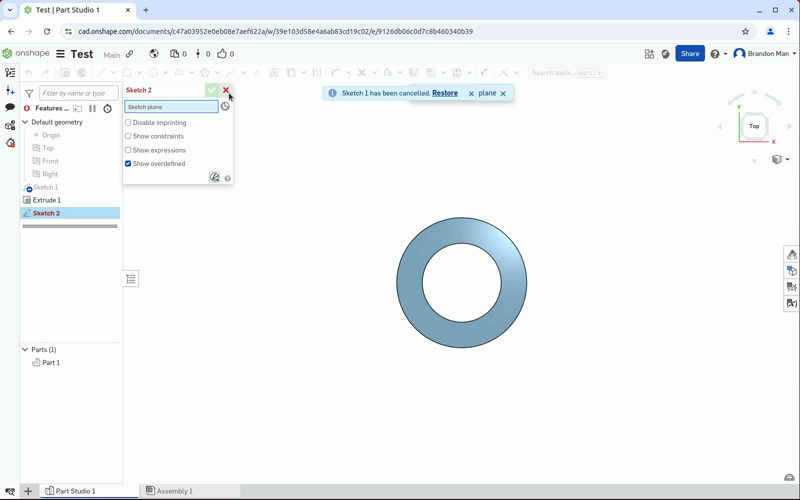
mouse_move(73, 150)
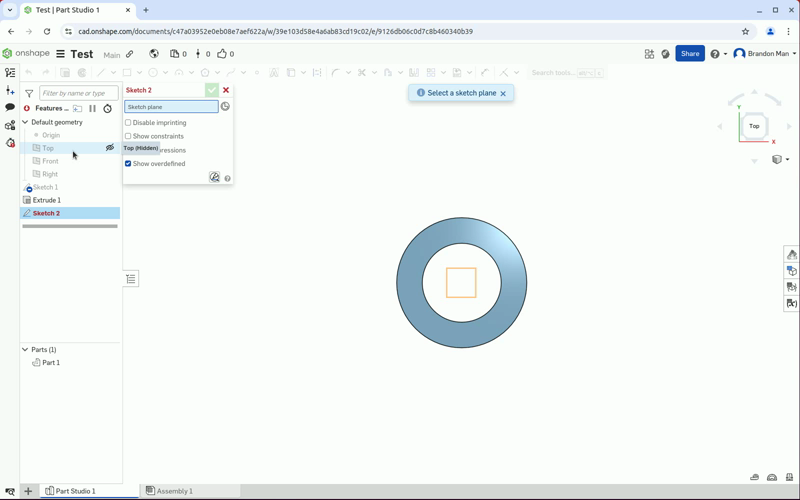
click(73, 150)
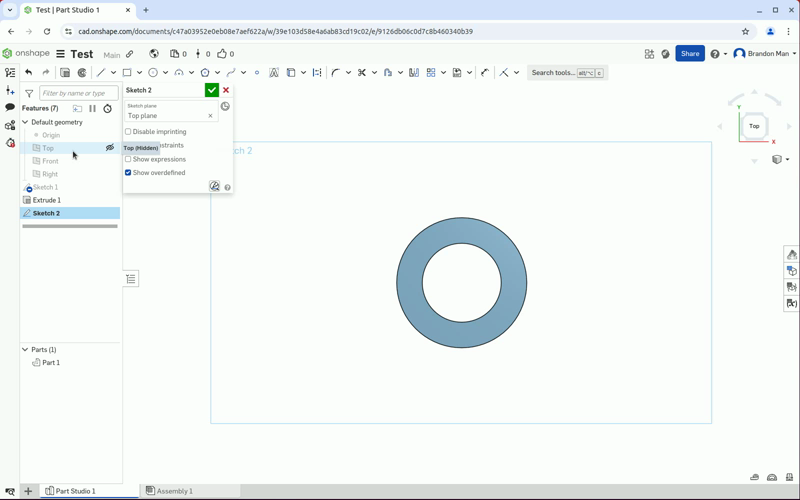
mouse_move(73, 352)
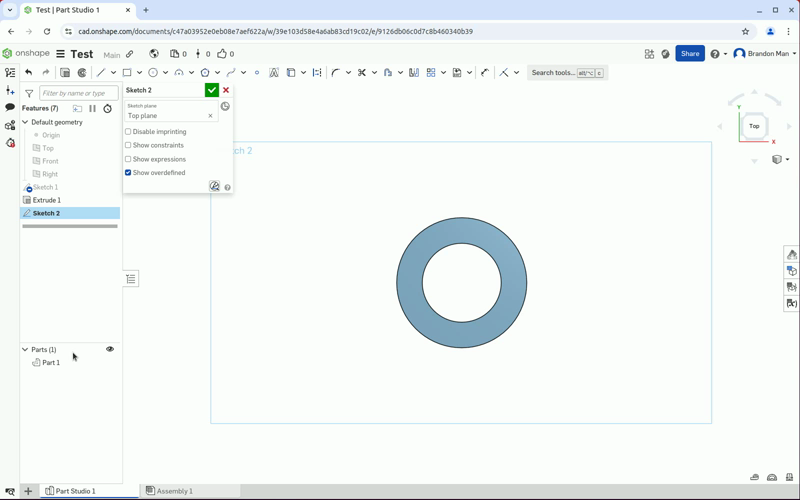
key(y)
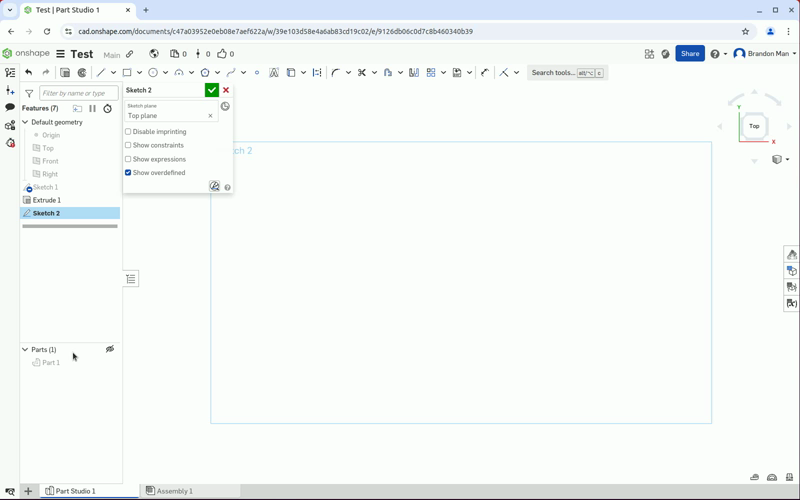
key(l)
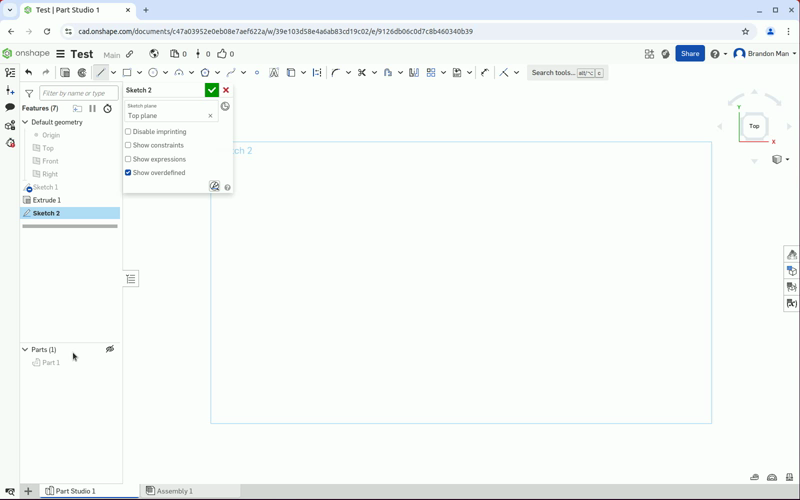
key_down(shift)
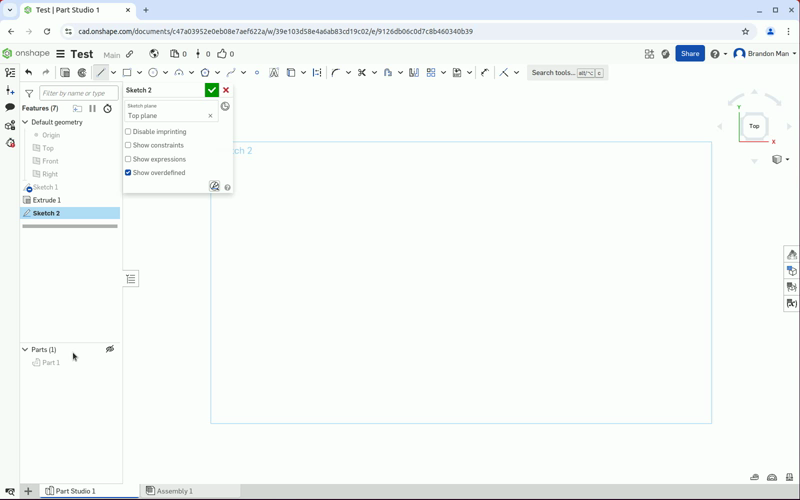
mouse_move(401, 304)
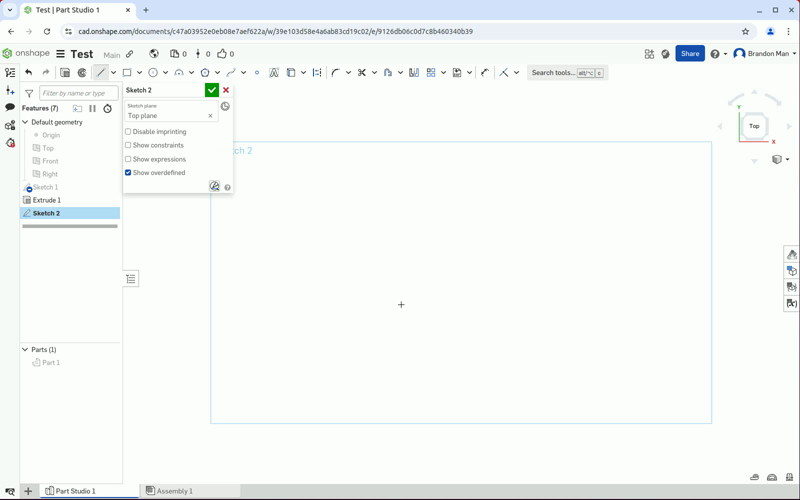
click(401, 304)
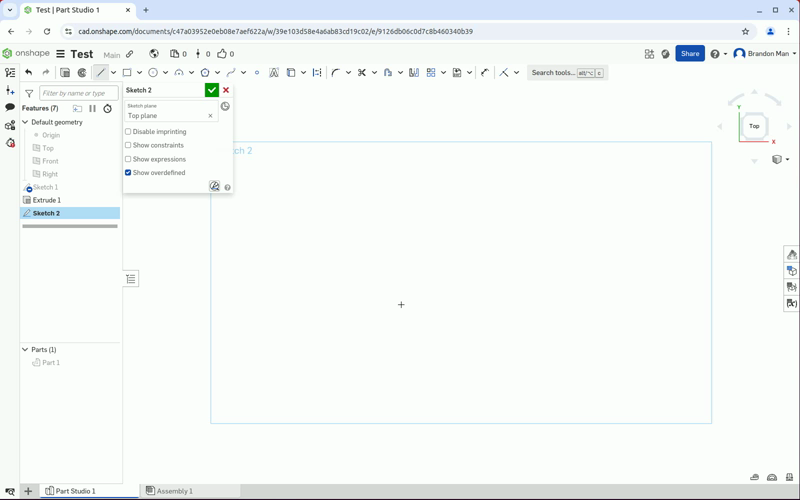
key_up(shift)
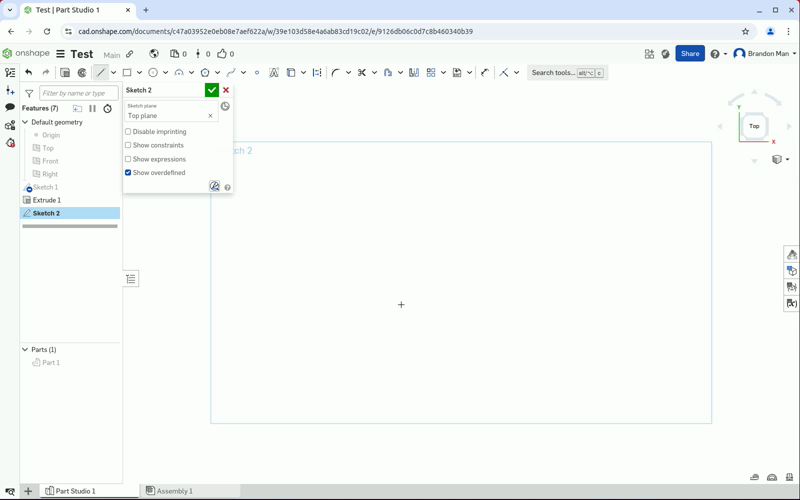
key_down(shift)
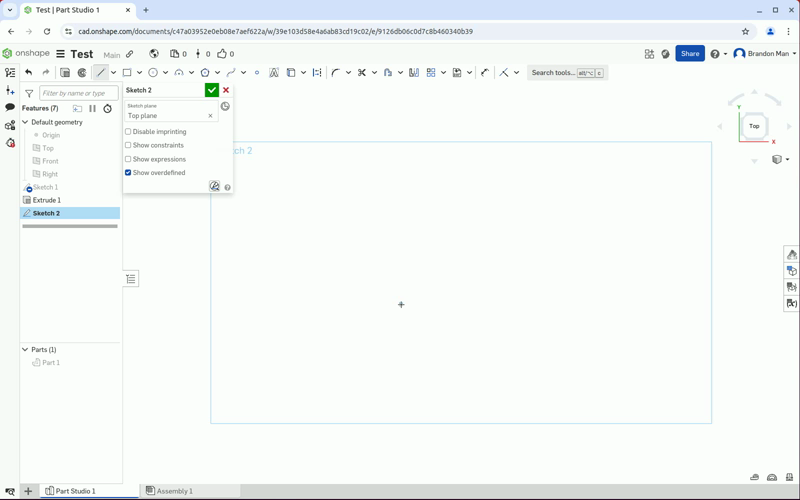
mouse_move(432, 395)
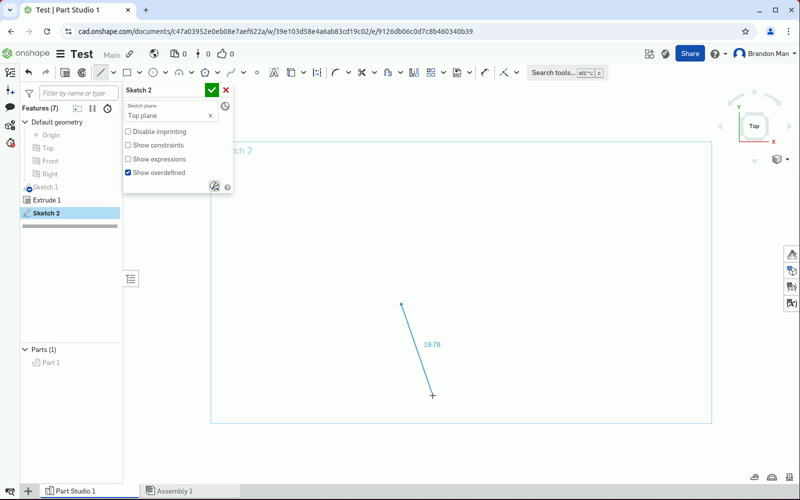
click(432, 395)
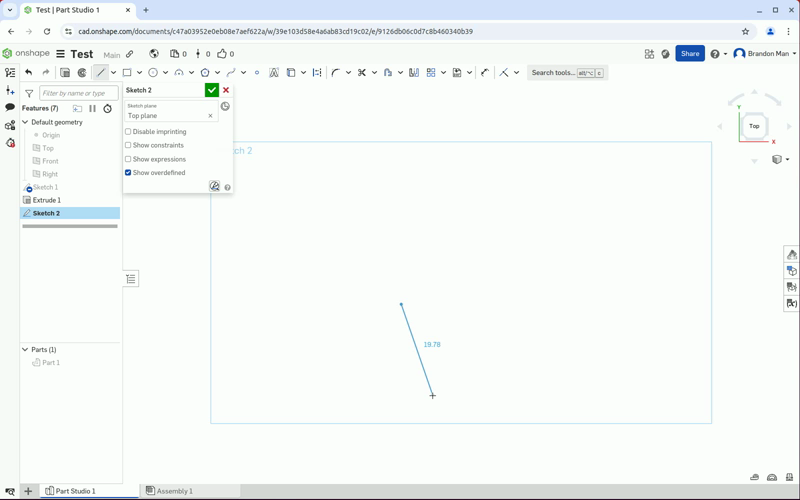
key_up(shift)
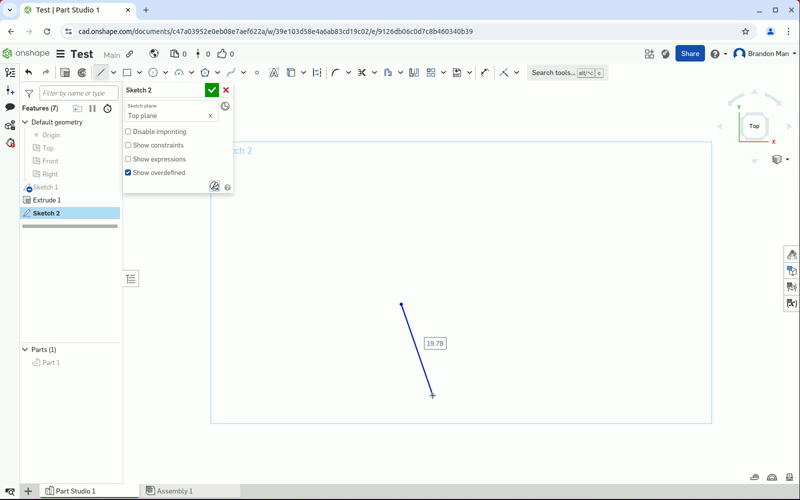
key_down(shift)
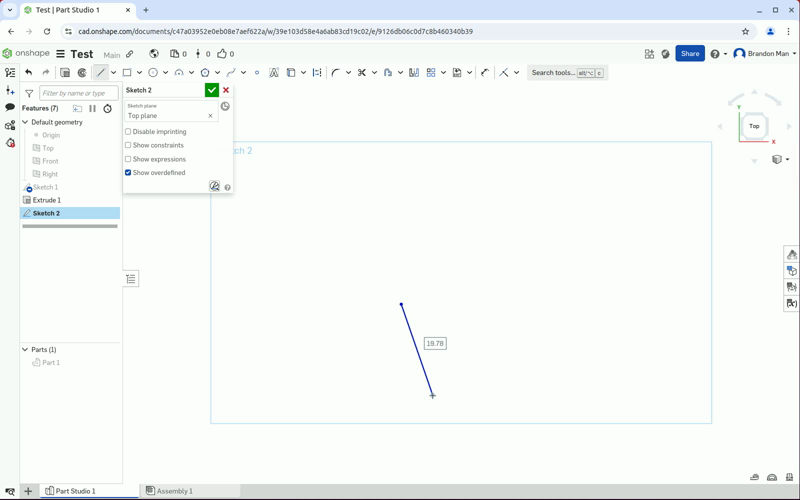
mouse_move(462, 395)
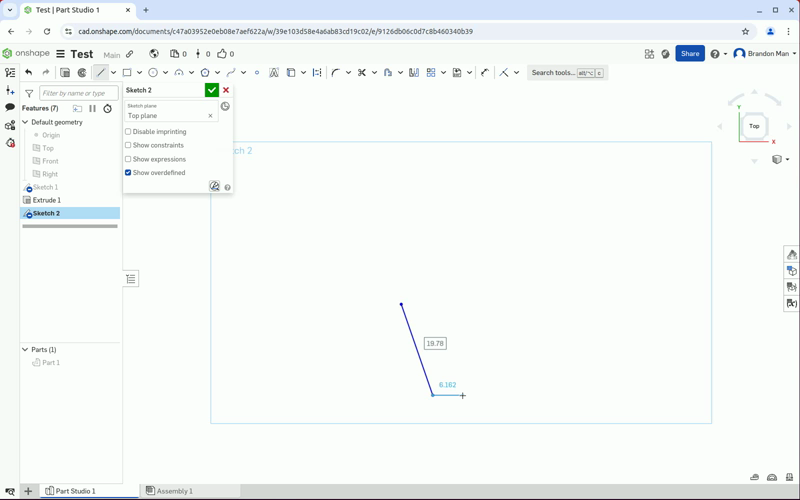
mouse_move(461, 395)
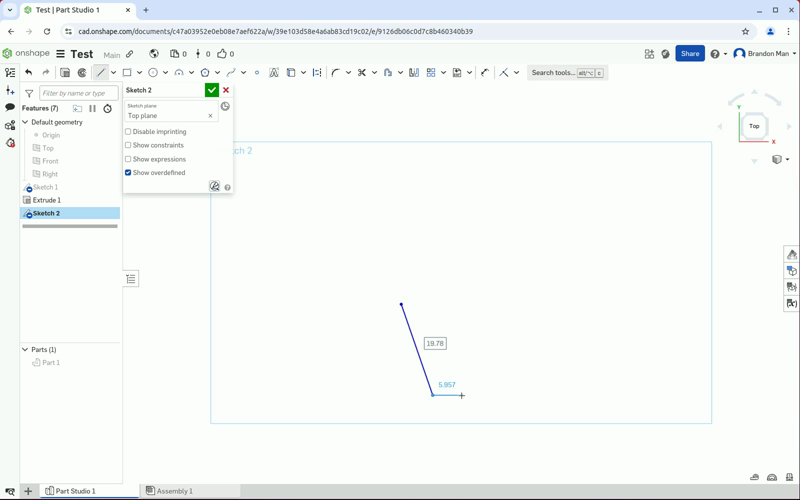
click(461, 395)
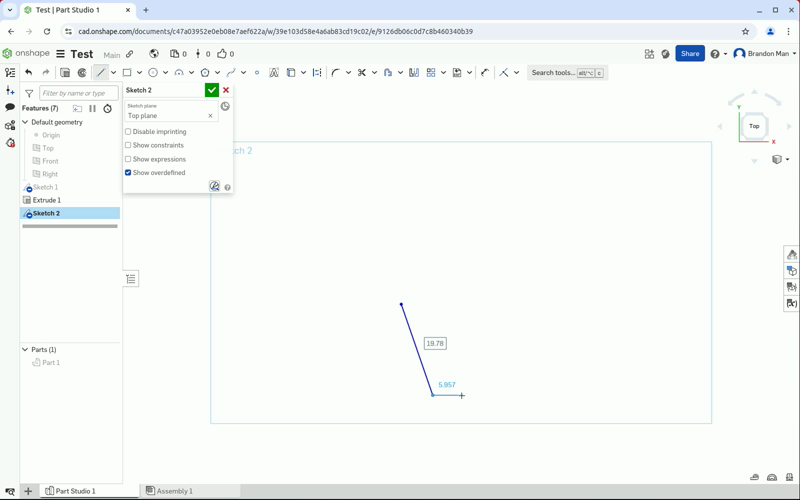
key_up(shift)
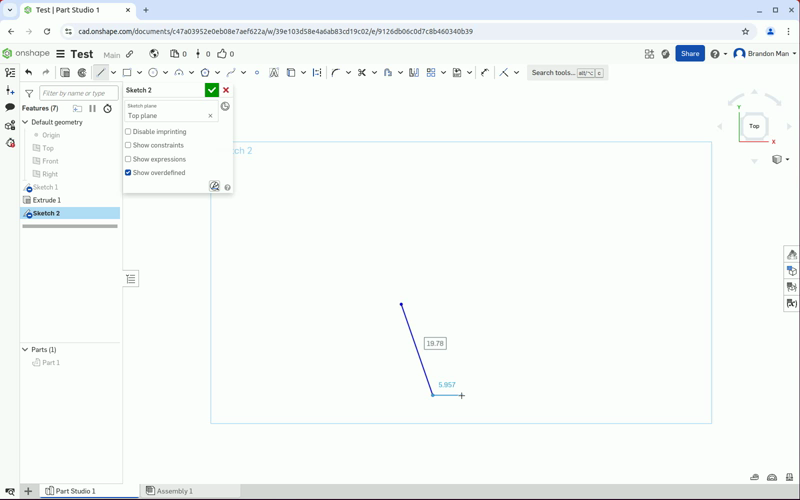
key_down(shift)
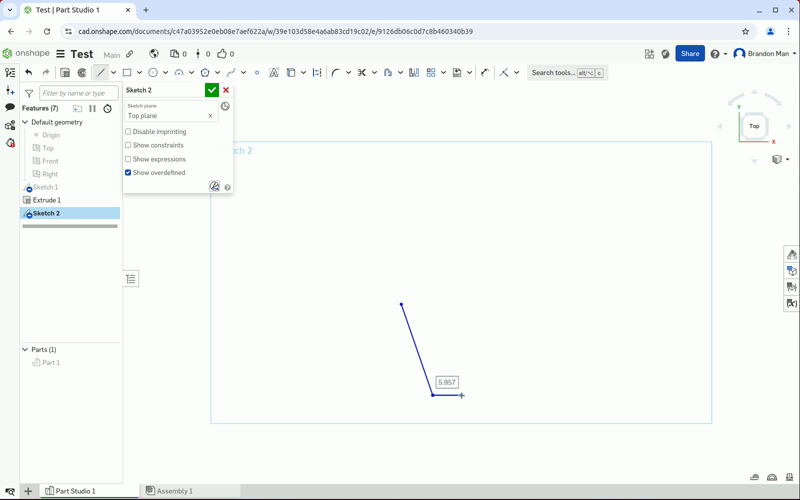
mouse_move(492, 395)
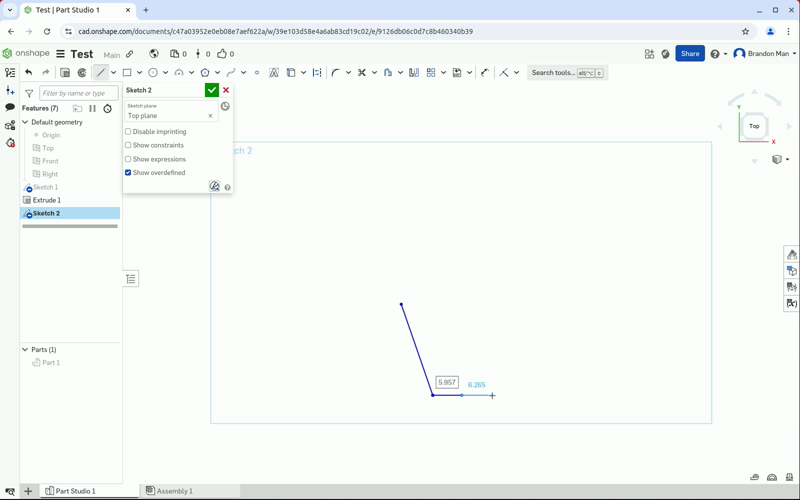
mouse_move(489, 395)
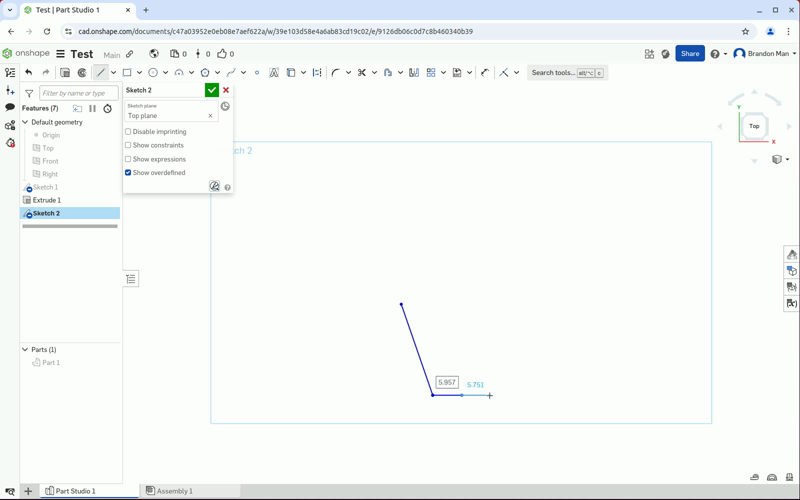
click(489, 395)
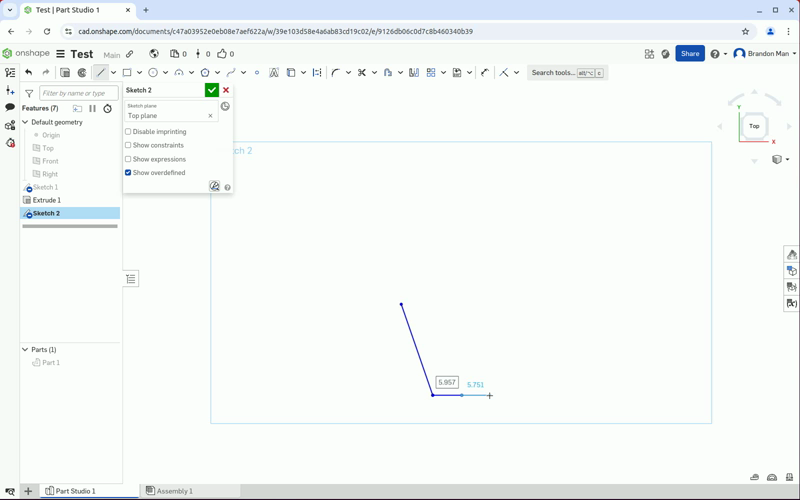
key_up(shift)
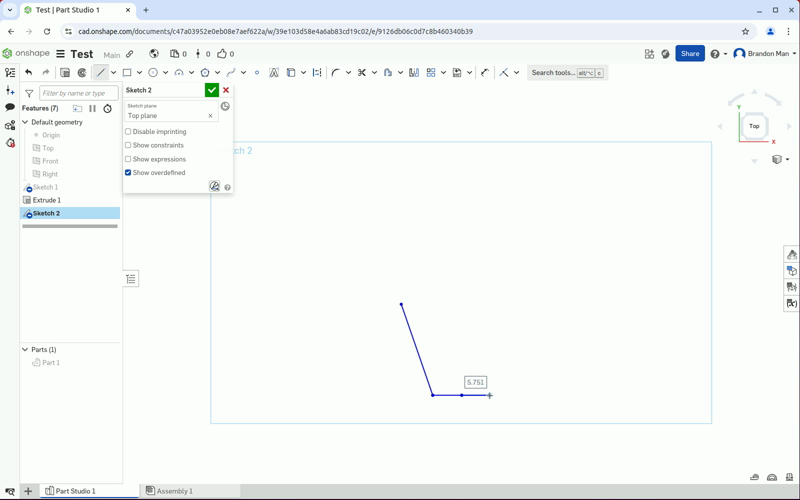
key_down(shift)
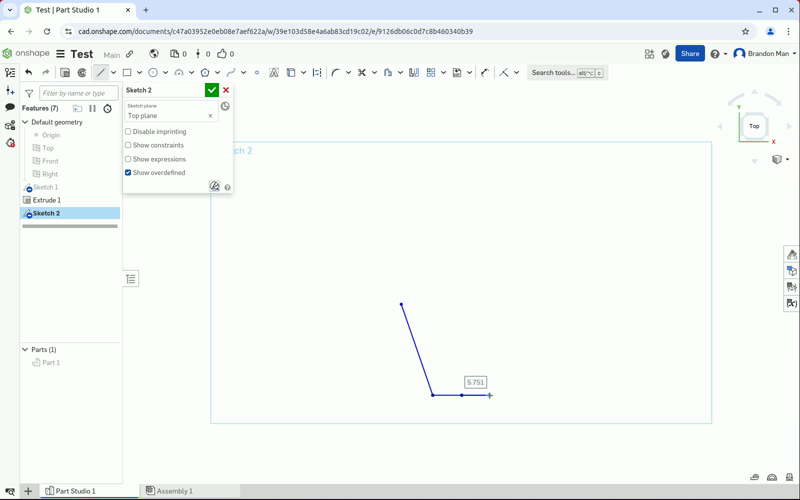
mouse_move(521, 304)
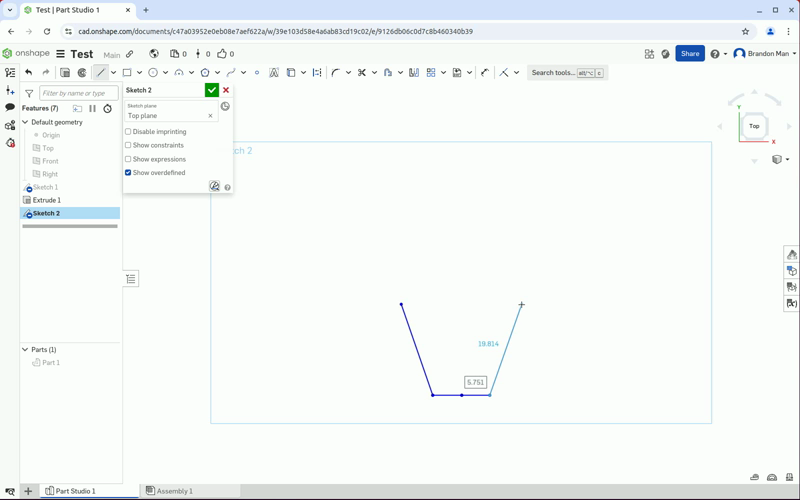
click(521, 304)
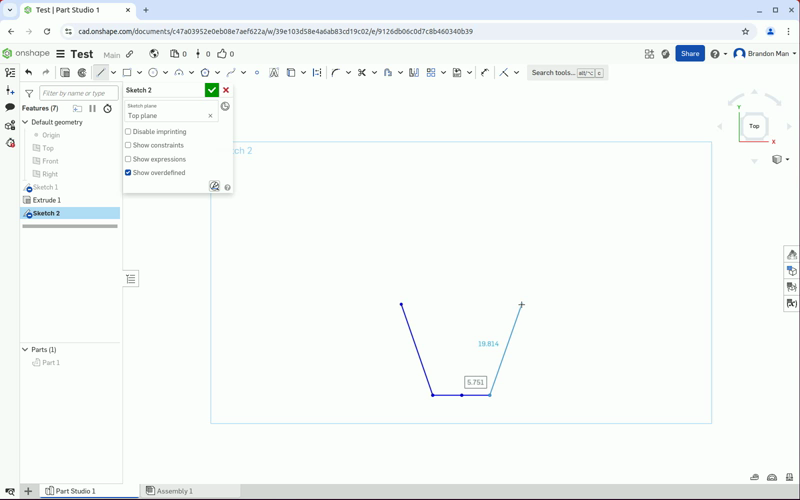
key_up(shift)
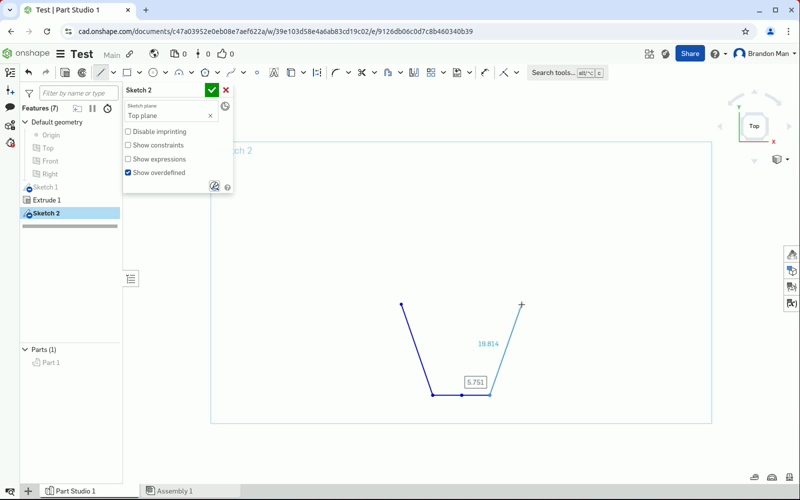
key(esc)
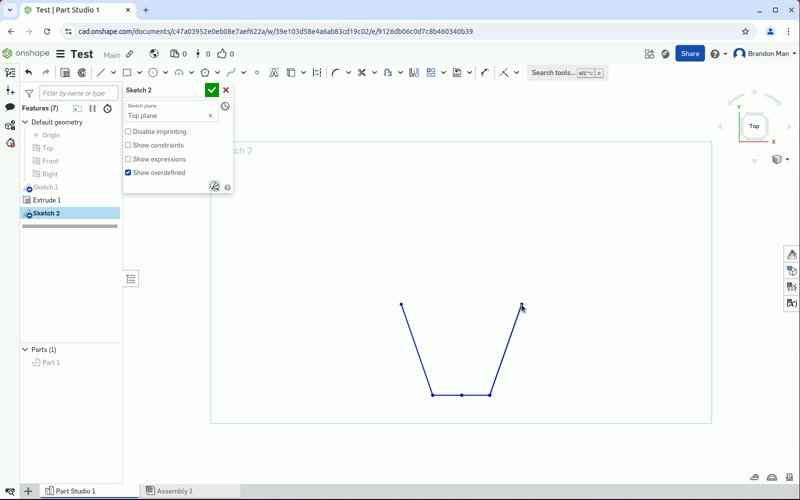
key(a)
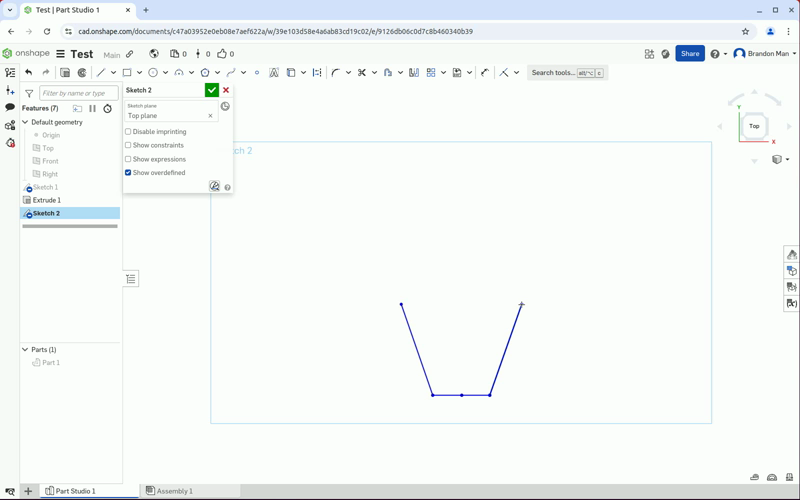
mouse_move(521, 304)
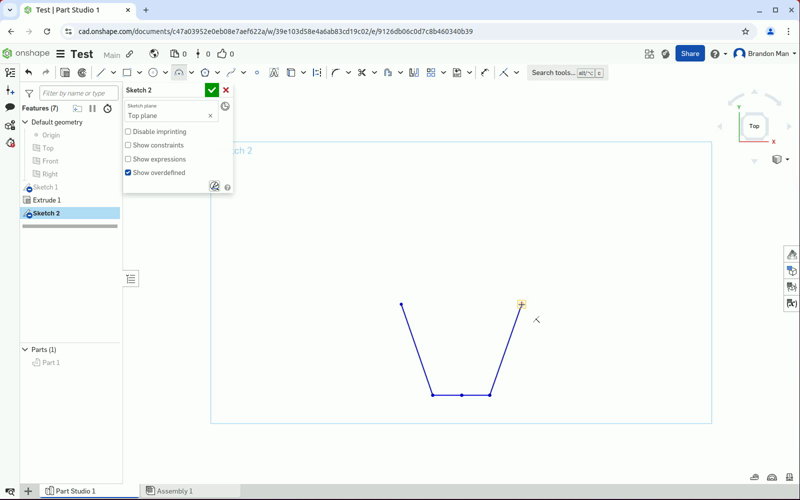
click(521, 304)
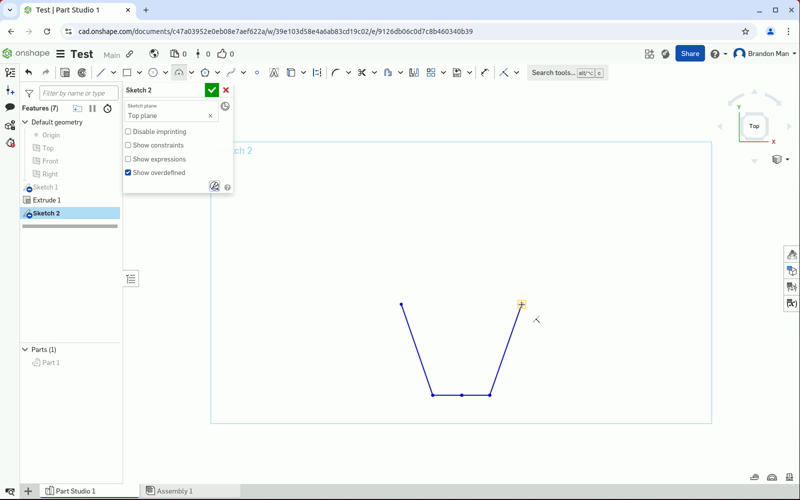
mouse_move(401, 304)
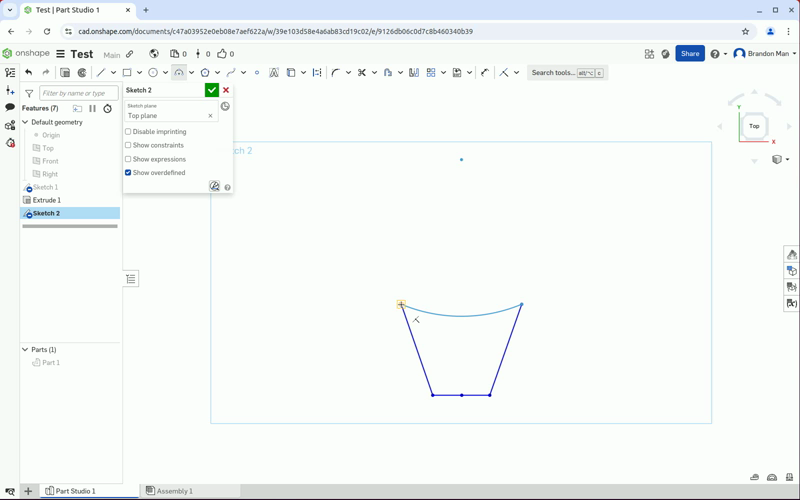
click(401, 304)
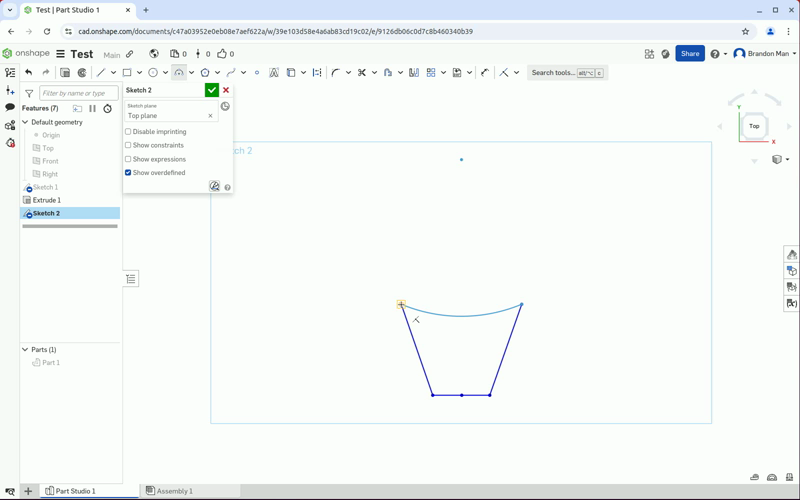
key_down(shift)
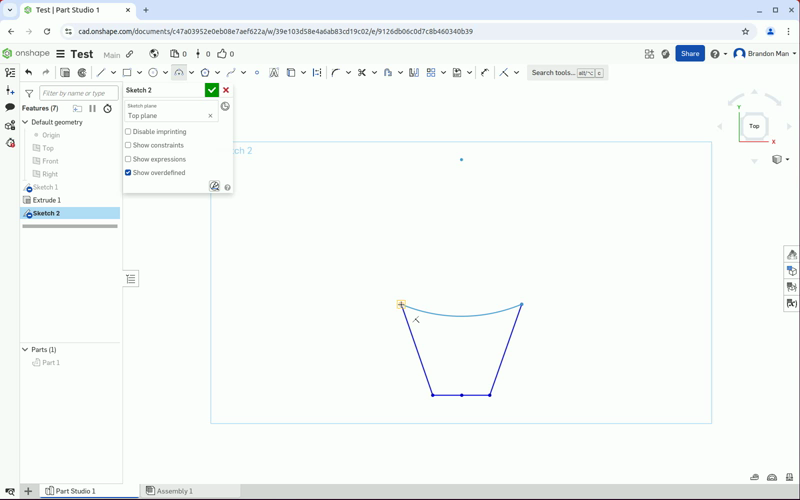
mouse_move(461, 347)
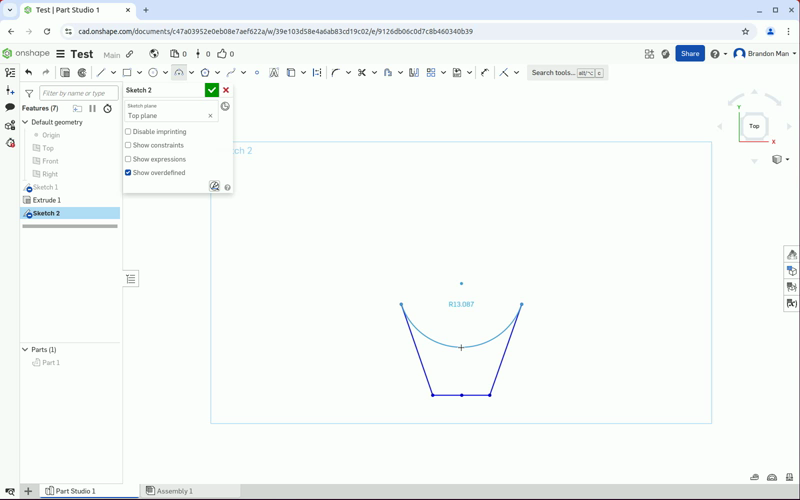
click(461, 347)
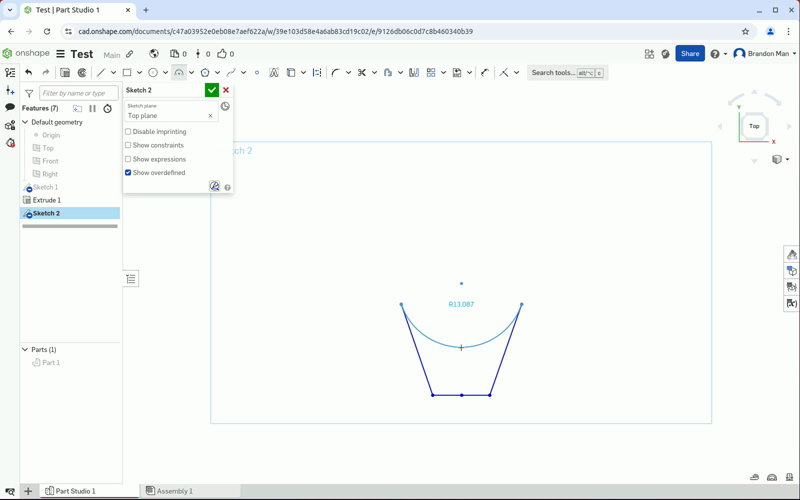
key_up(shift)
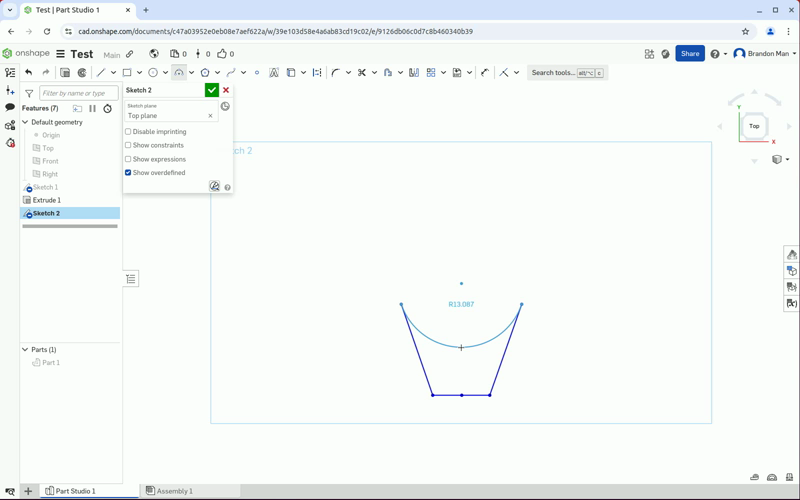
key(esc)
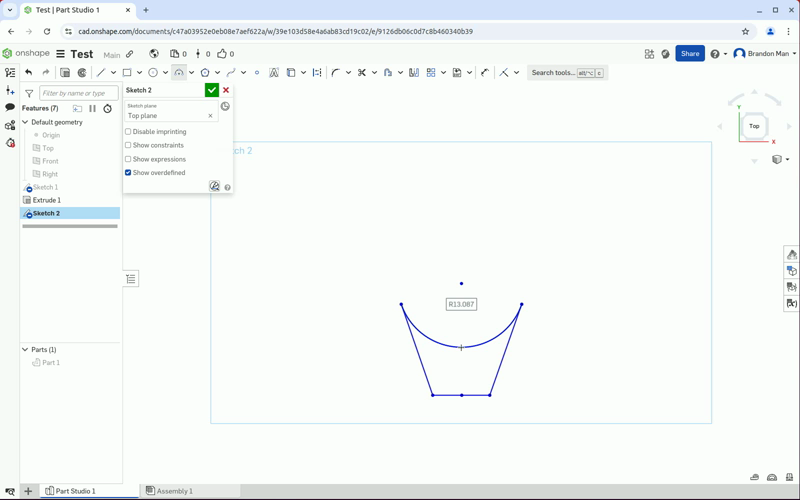
mouse_move(498, 342)
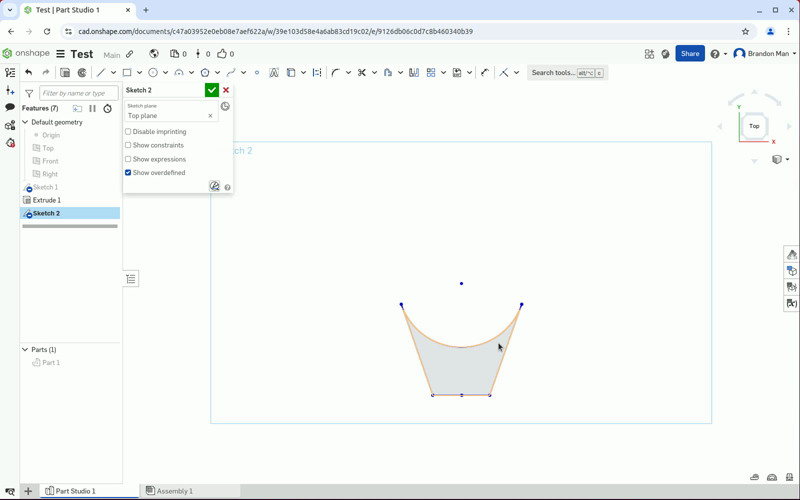
click(498, 342)
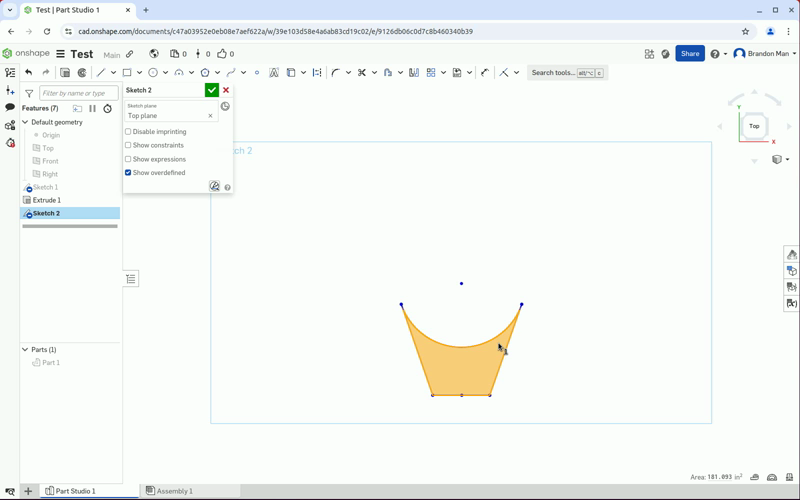
mouse_move(73, 352)
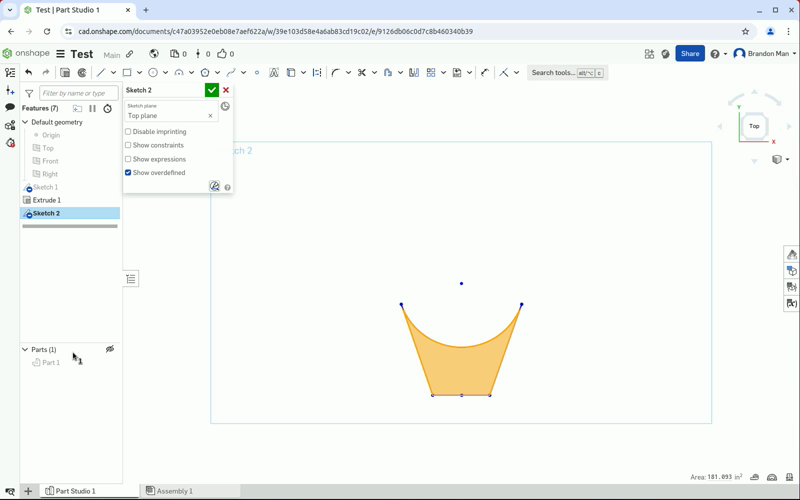
key(shift+y)
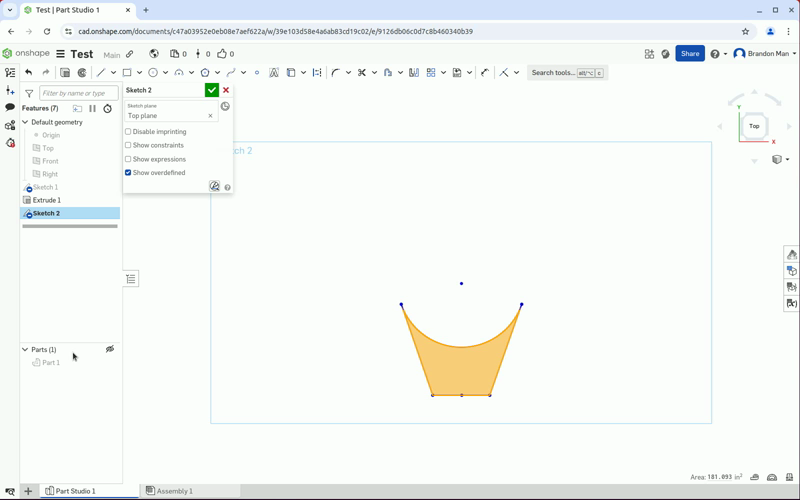
key(shift+e)
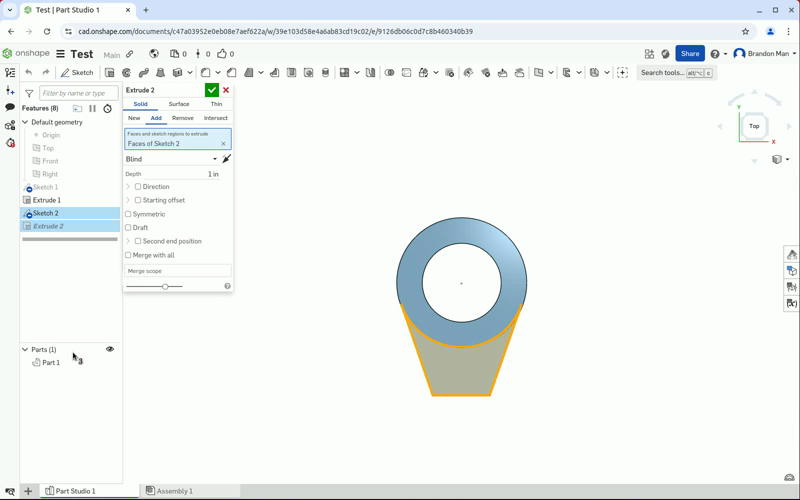
mouse_move(143, 106)
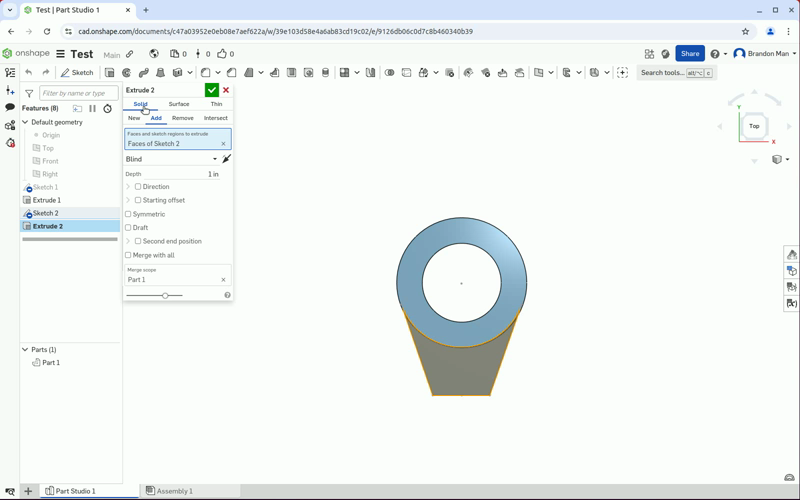
click(143, 106)
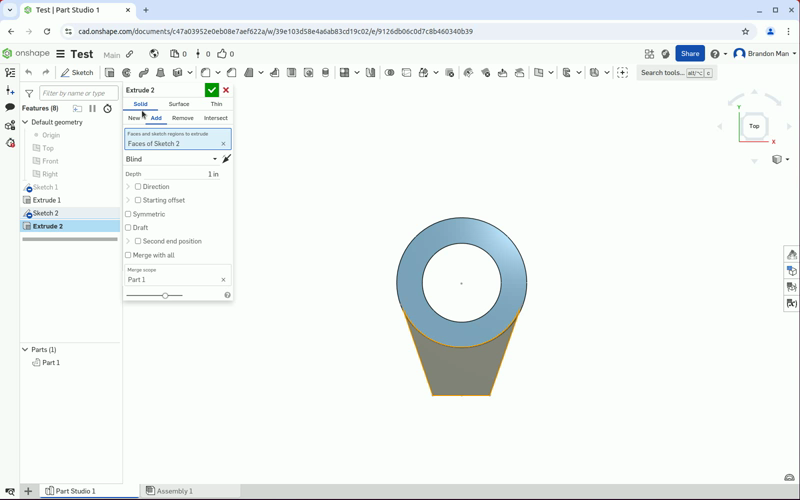
mouse_move(137, 120)
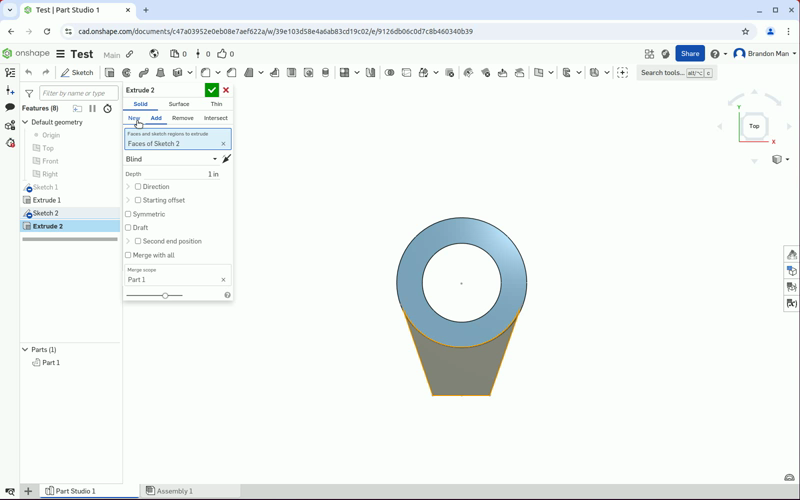
click(137, 120)
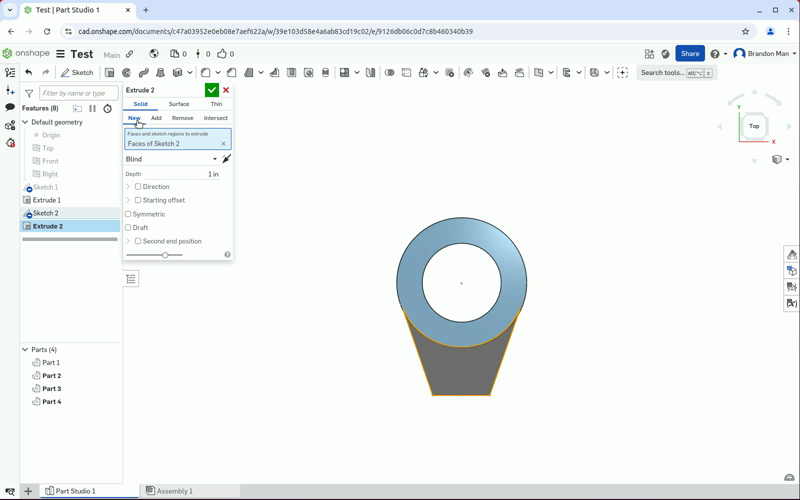
key(tab, 4)
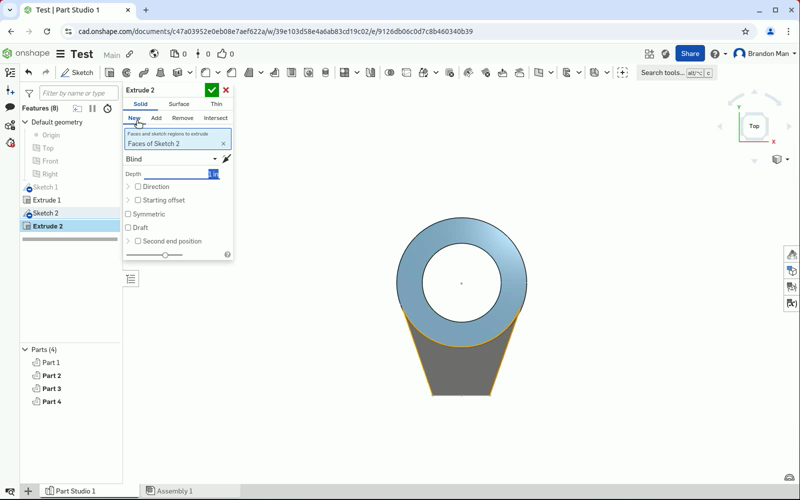
text(2.407)
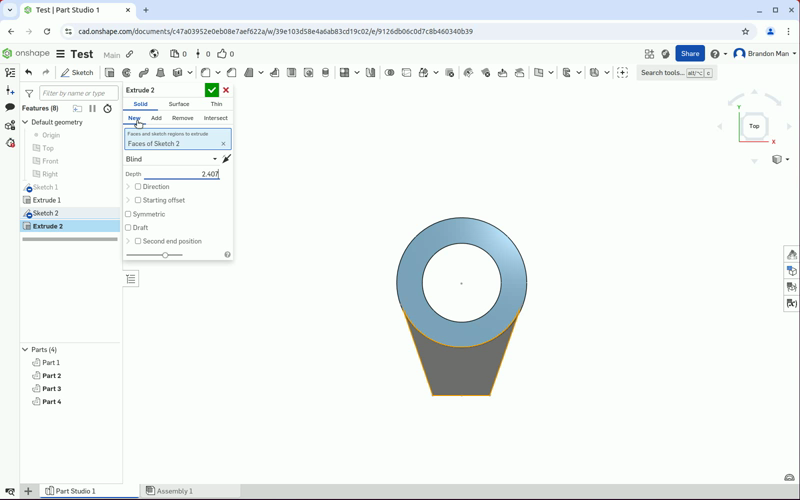
key(enter)
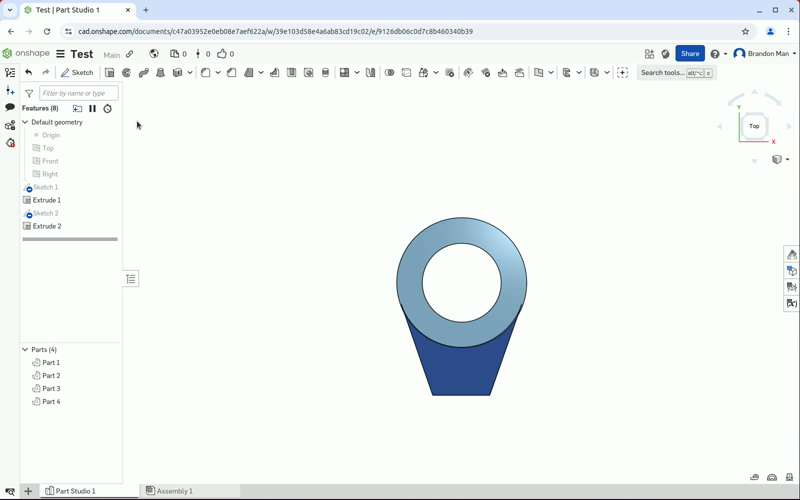
key(shift+h)
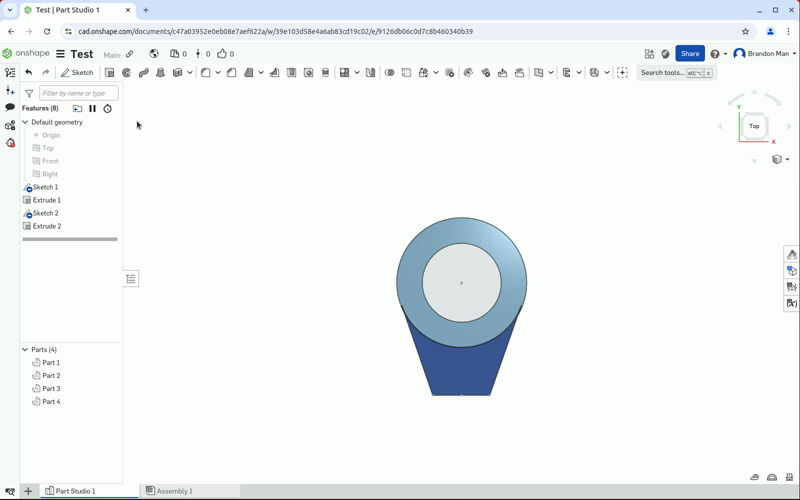
key(shift+h)
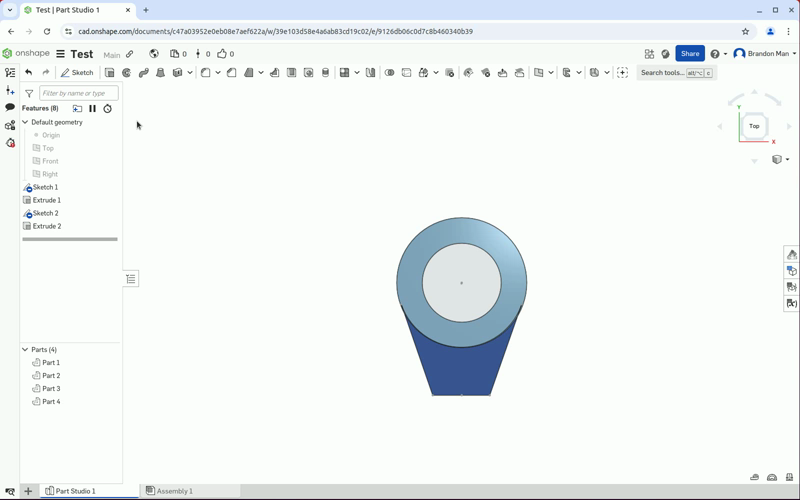
key(shift+7)
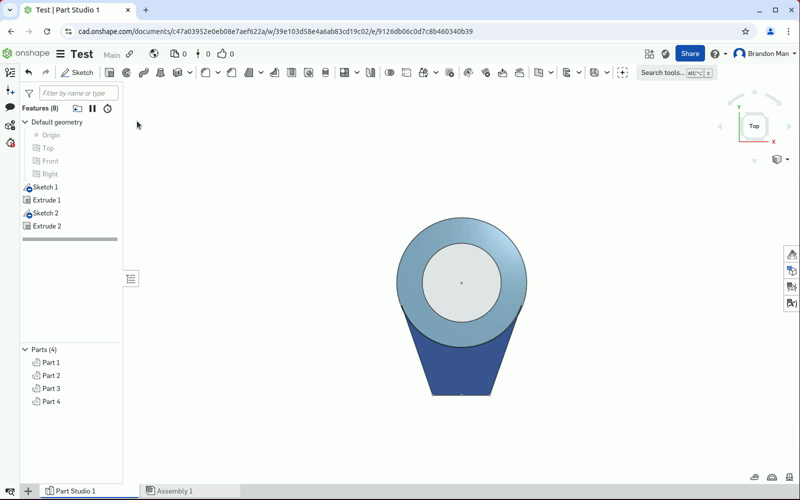
key(up, 3)
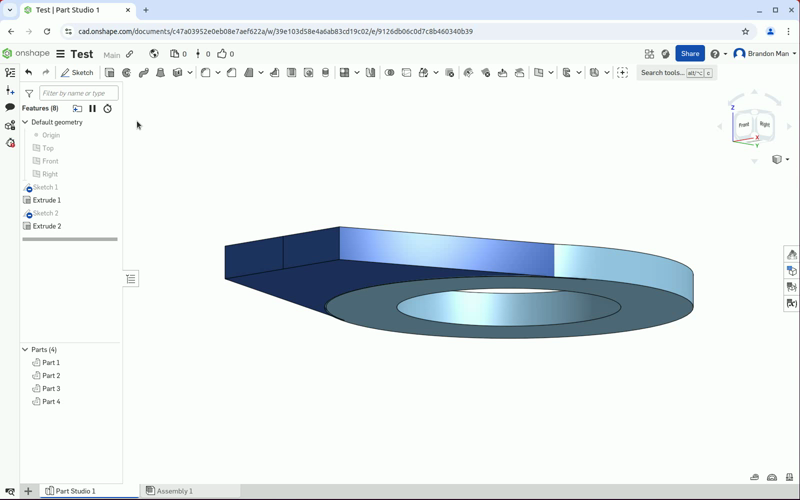
key(left, 3)
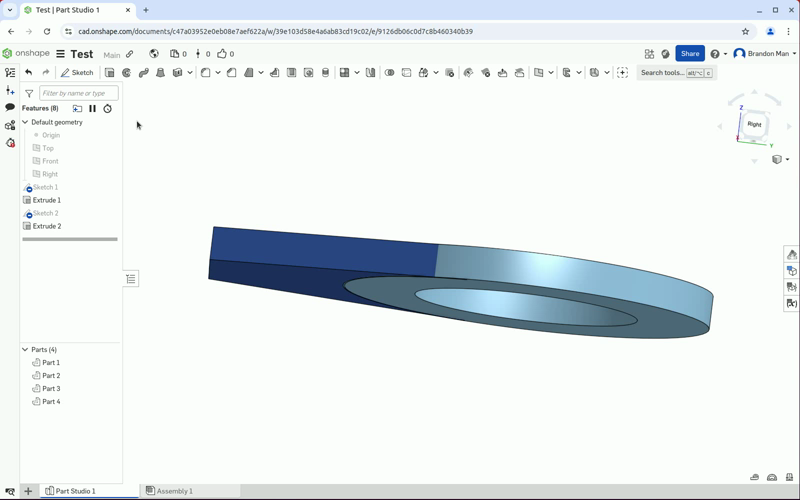
key(right, 3)
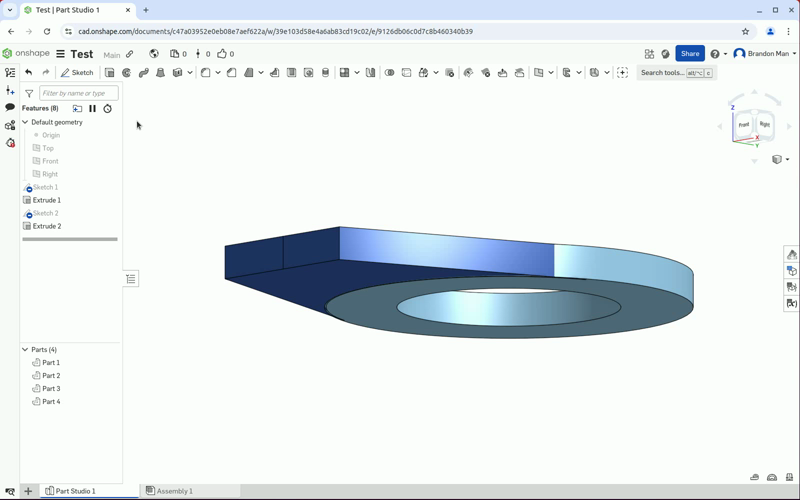
key(down, 3)
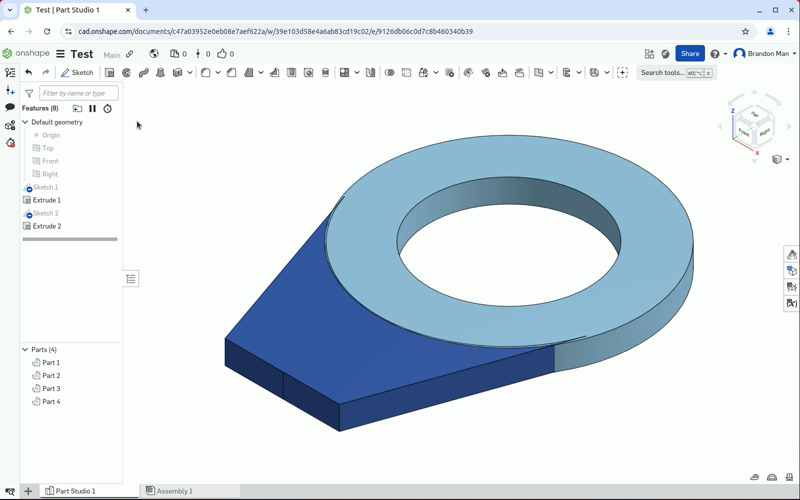
mouse_move(73, 189)
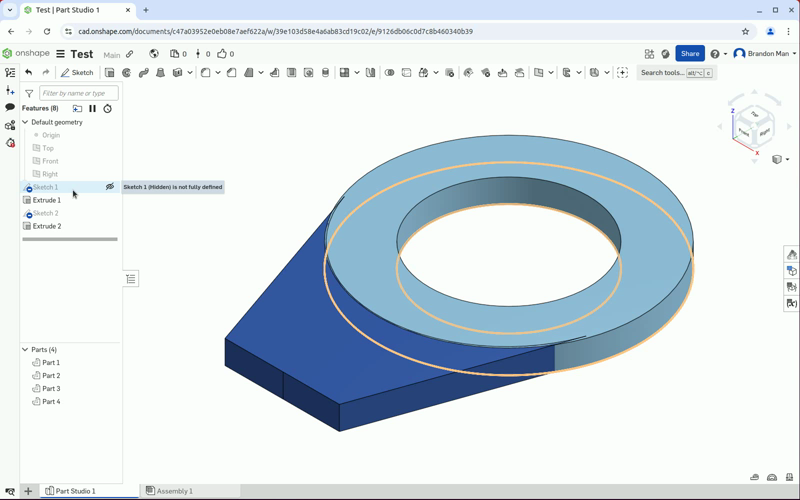
click(73, 189)